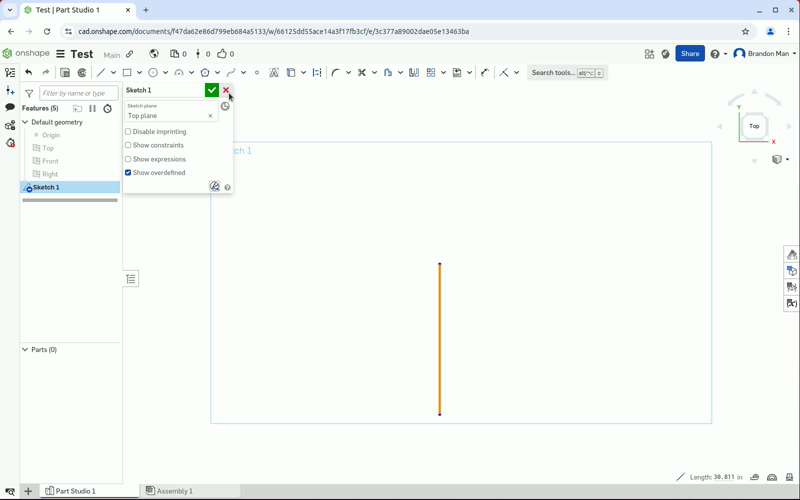
key(shift+h)
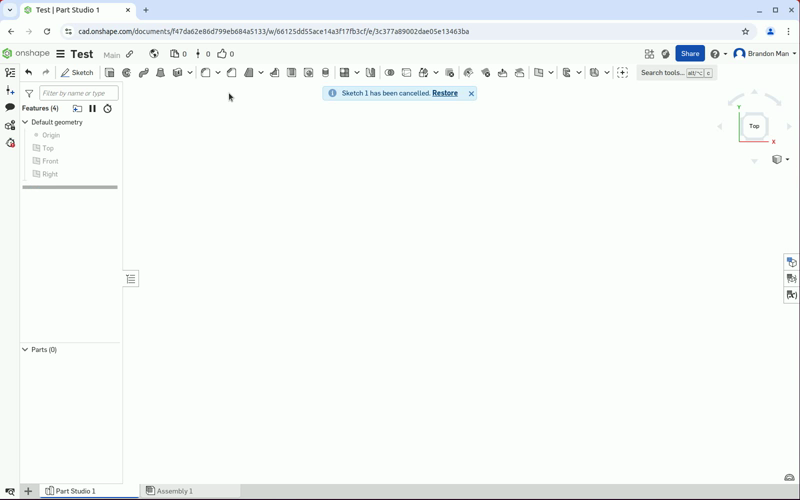
mouse_move(73, 352)
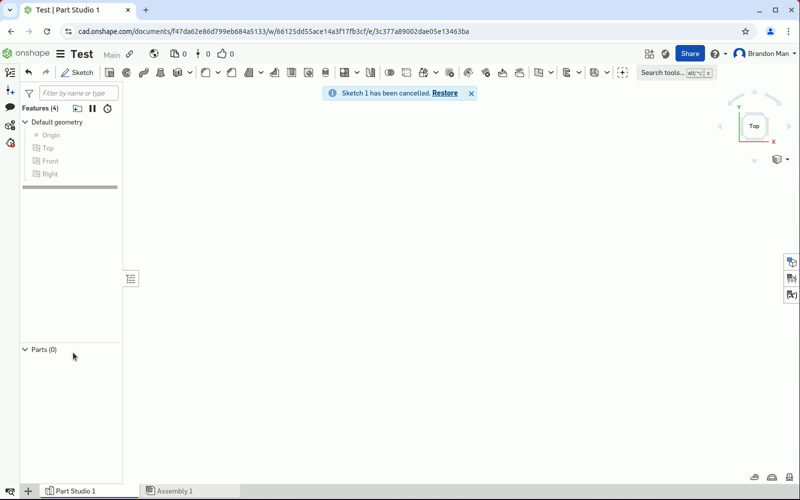
key(y)
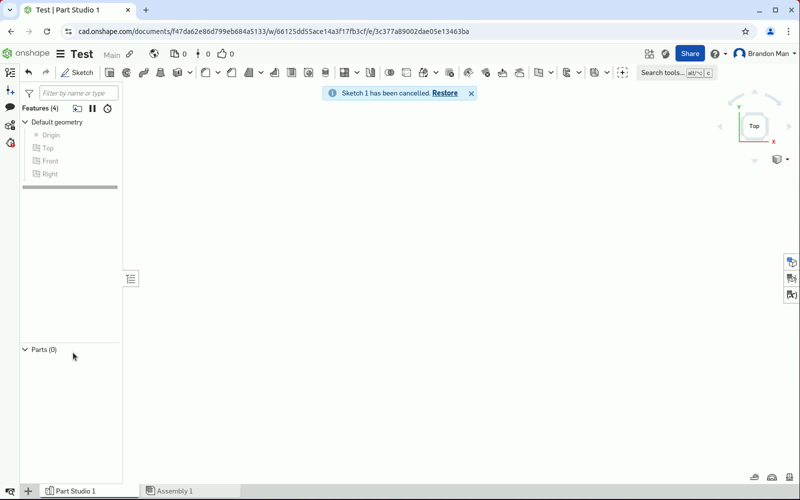
key(shift+p)
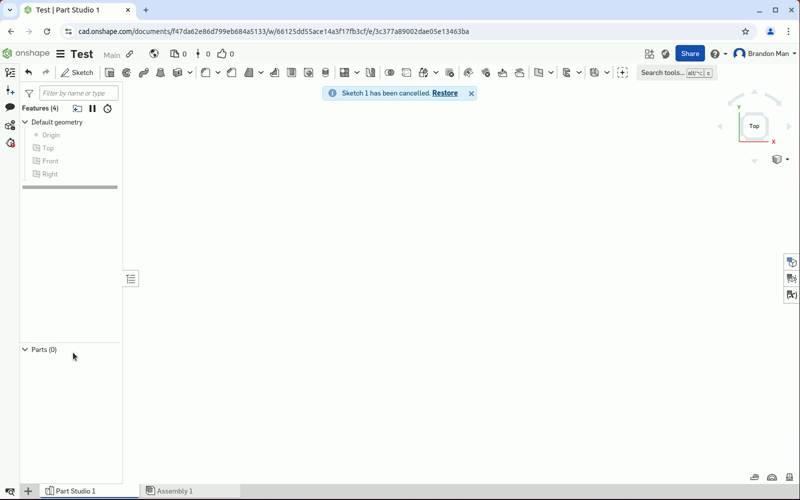
key(space)
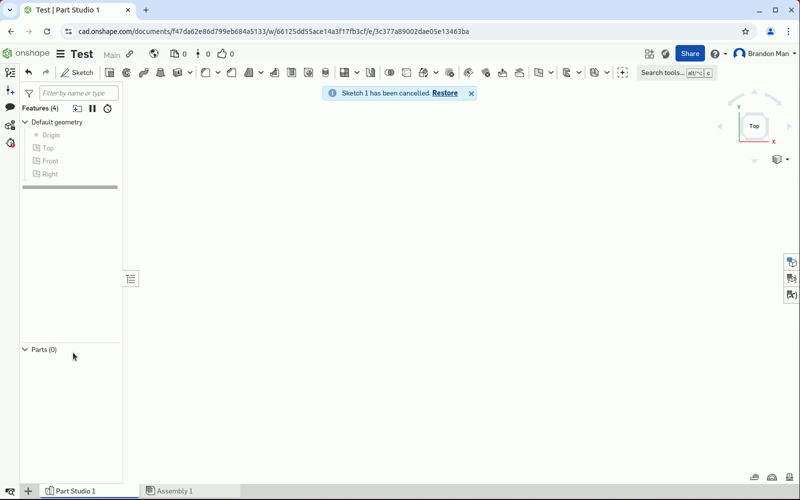
key_down(shift)
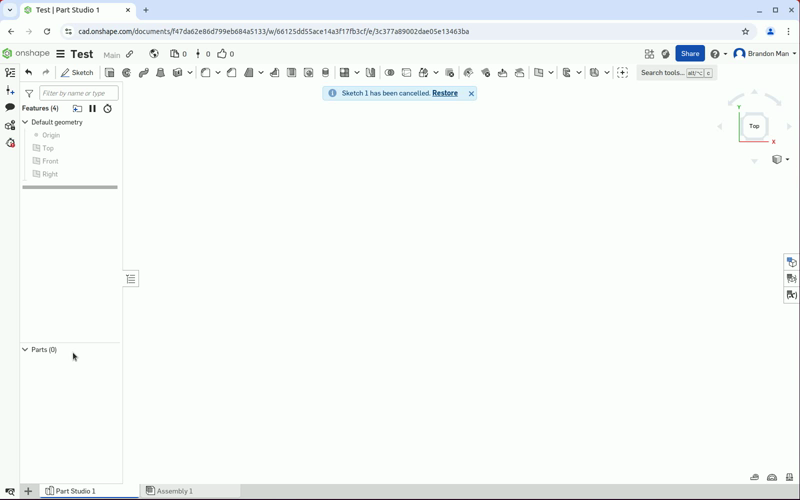
key(up)
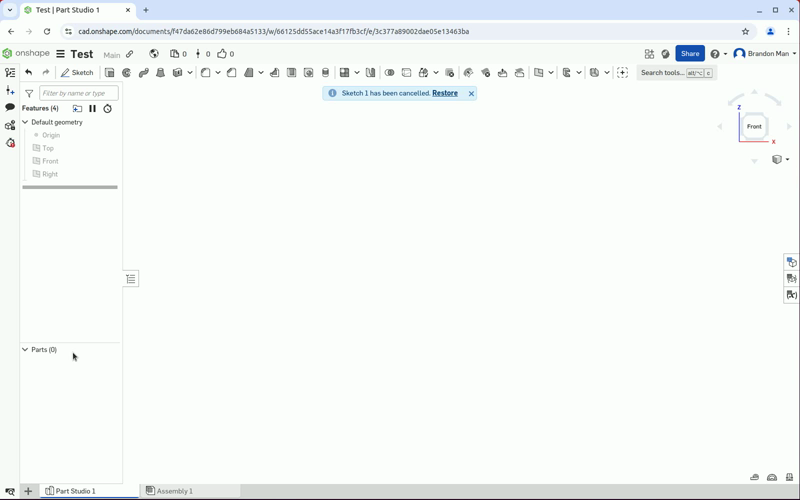
key_up(shift)
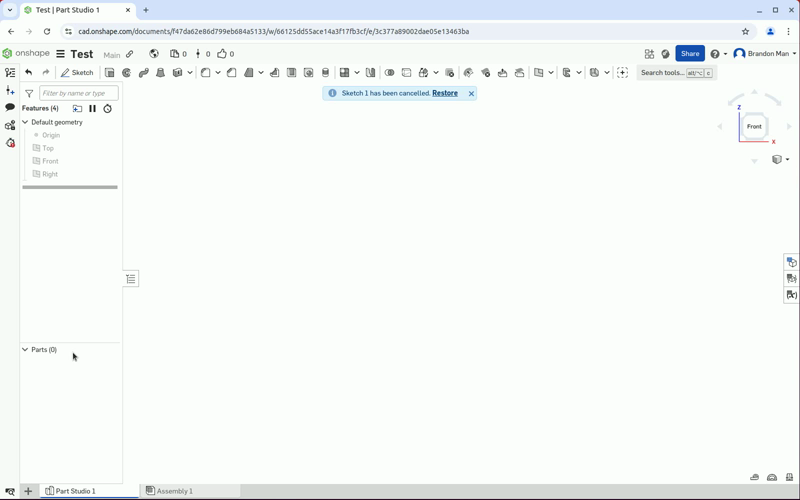
mouse_move(73, 352)
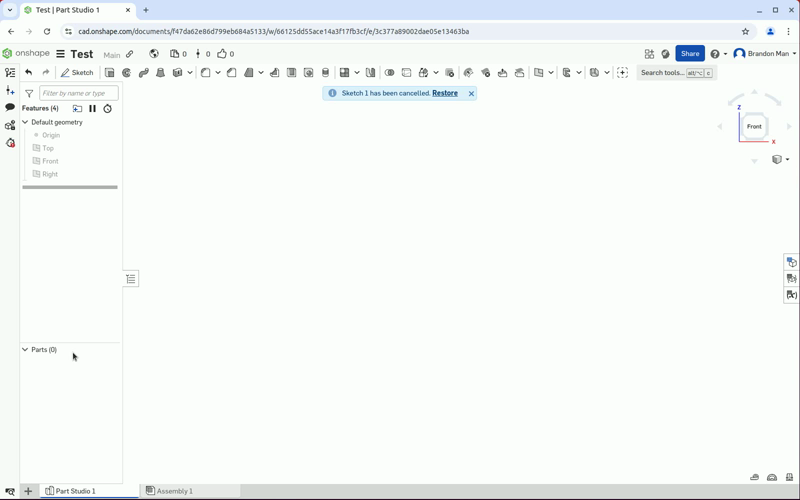
key(shift+y)
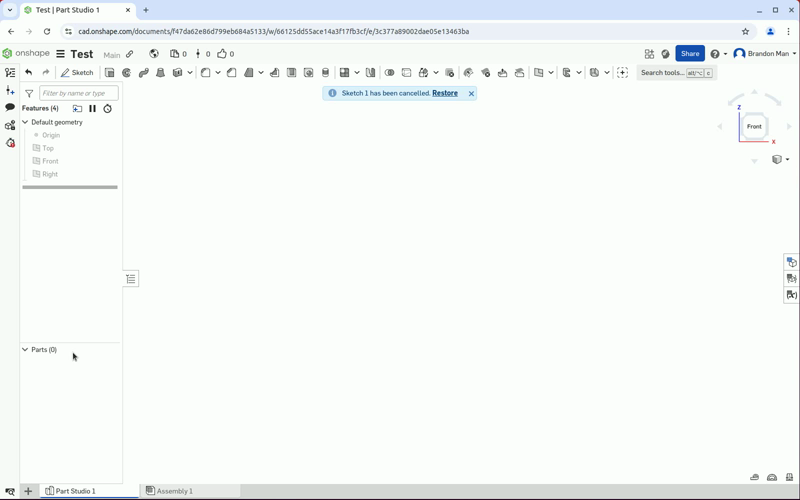
key(shift+s)
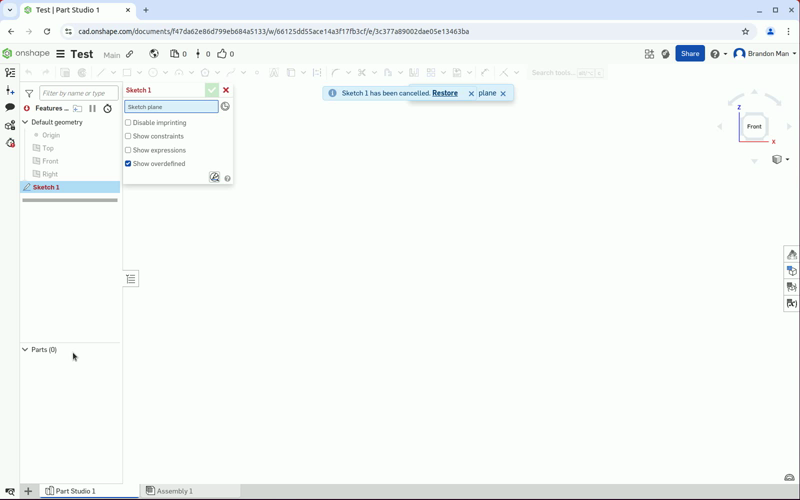
mouse_move(73, 163)
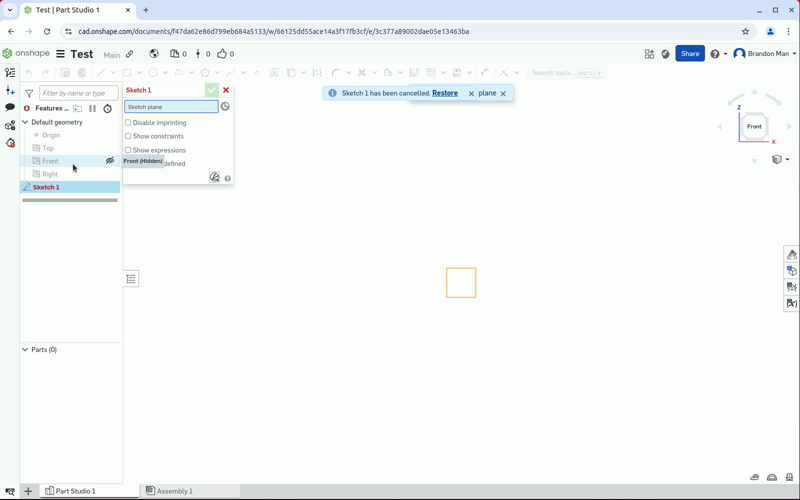
click(73, 163)
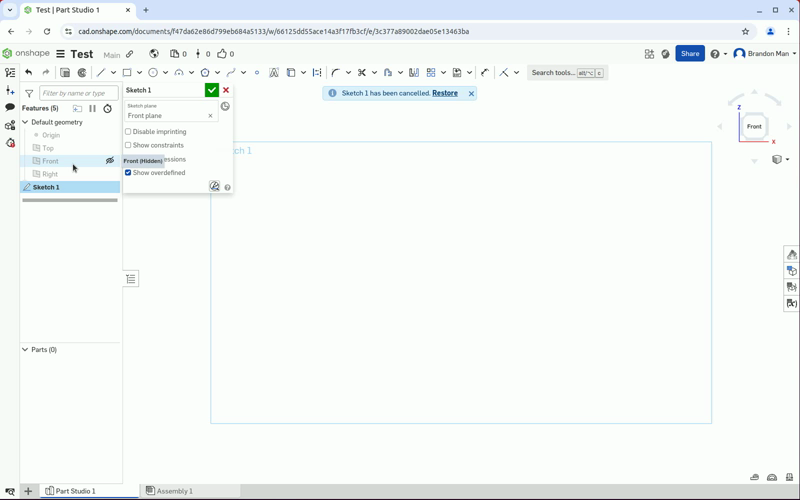
mouse_move(73, 352)
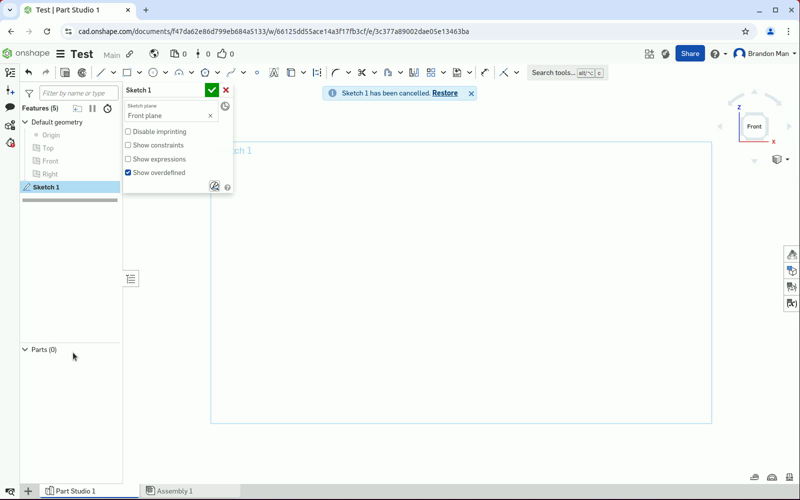
key(y)
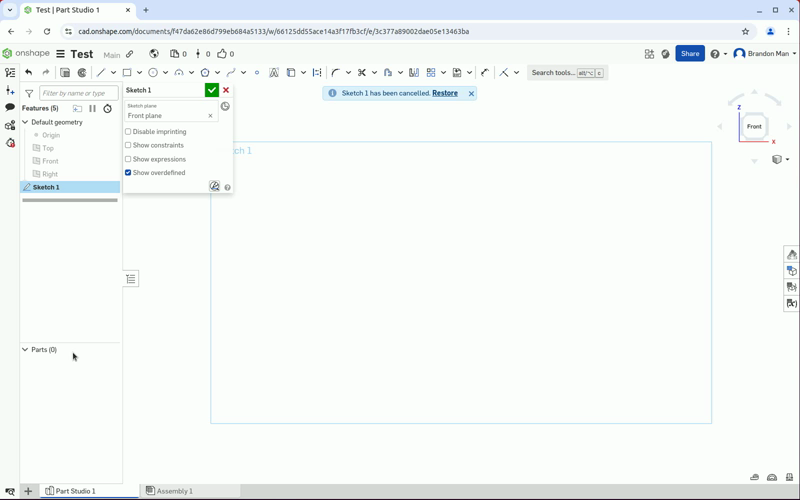
key(l)
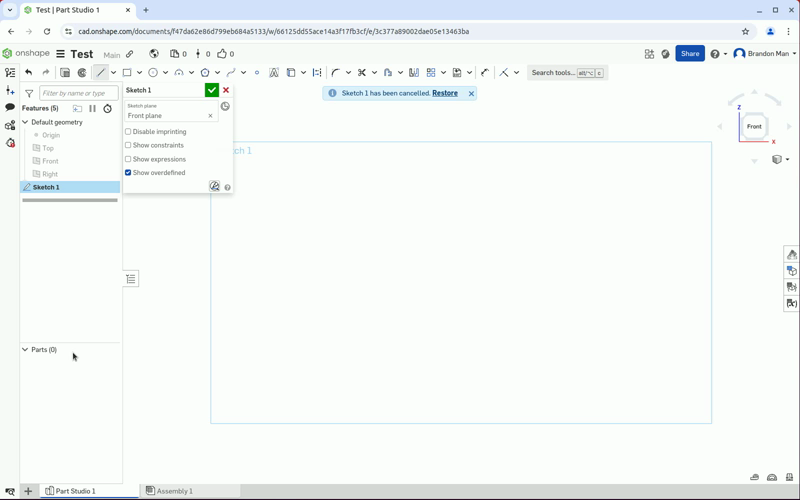
key_down(shift)
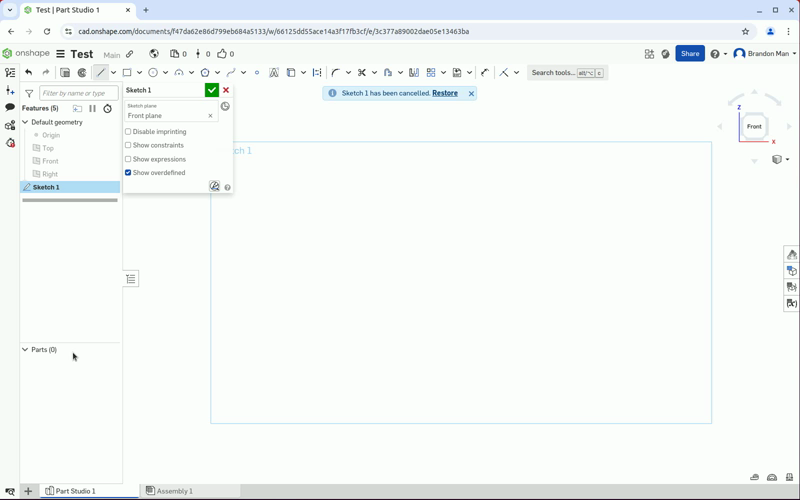
mouse_move(348, 357)
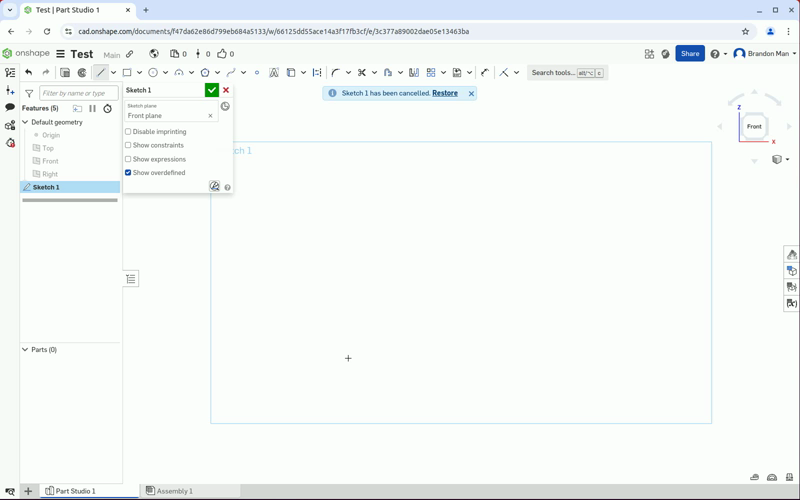
click(348, 357)
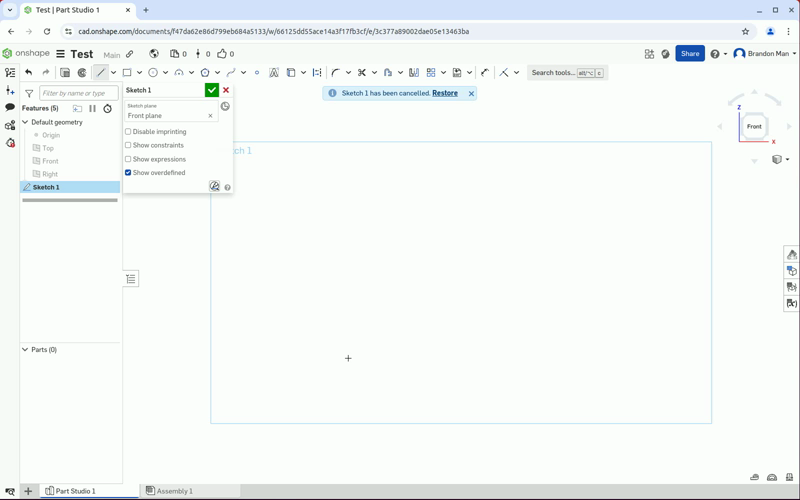
key_up(shift)
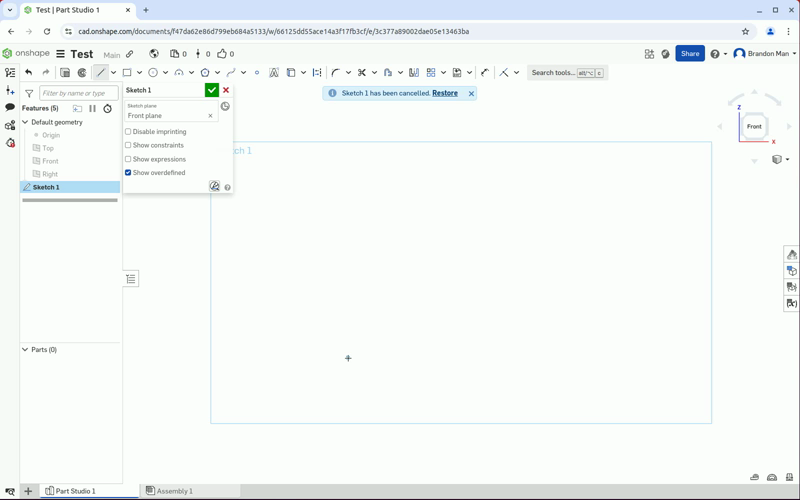
key_down(shift)
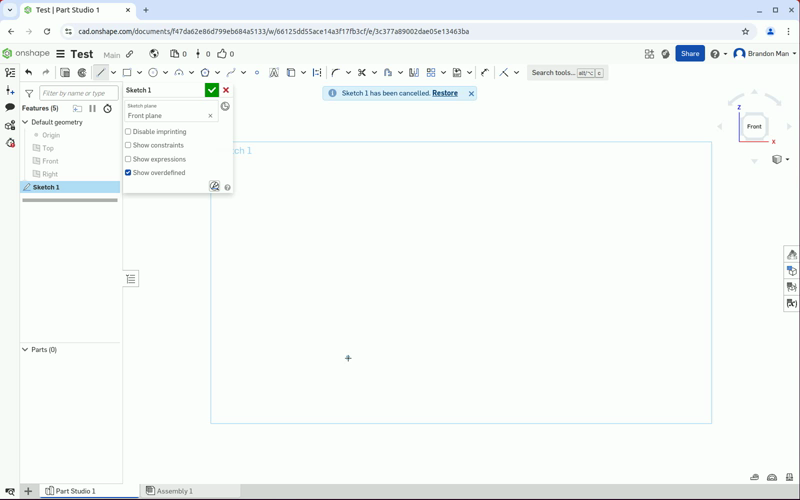
mouse_move(570, 357)
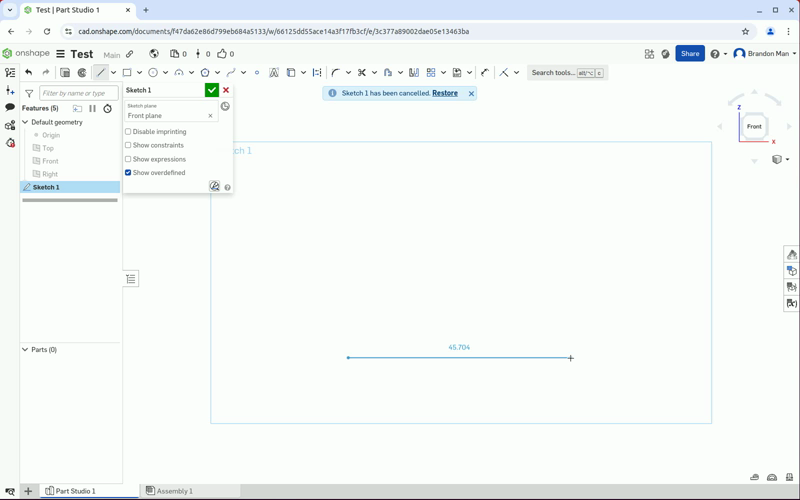
click(570, 357)
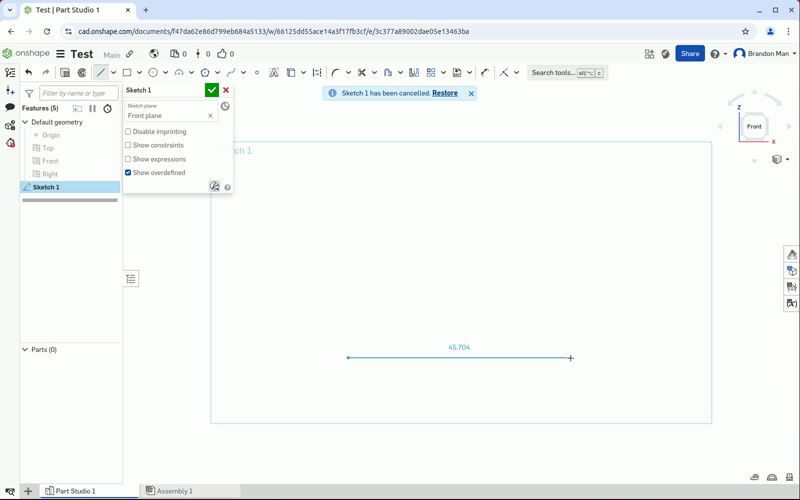
key_up(shift)
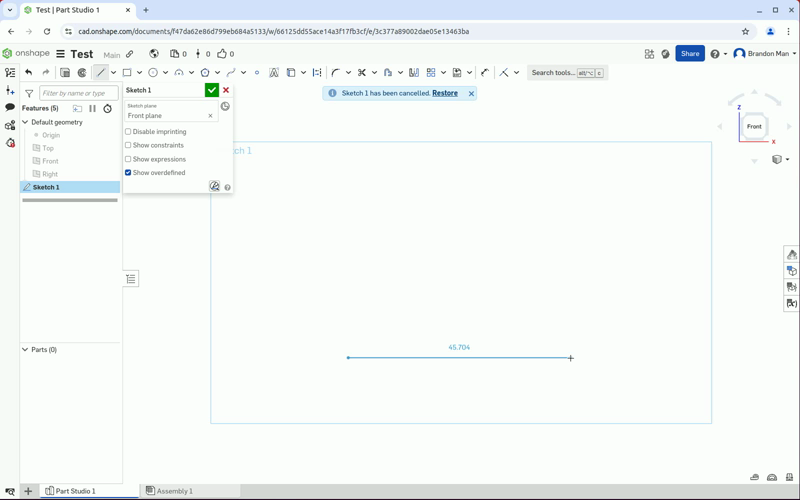
key_down(shift)
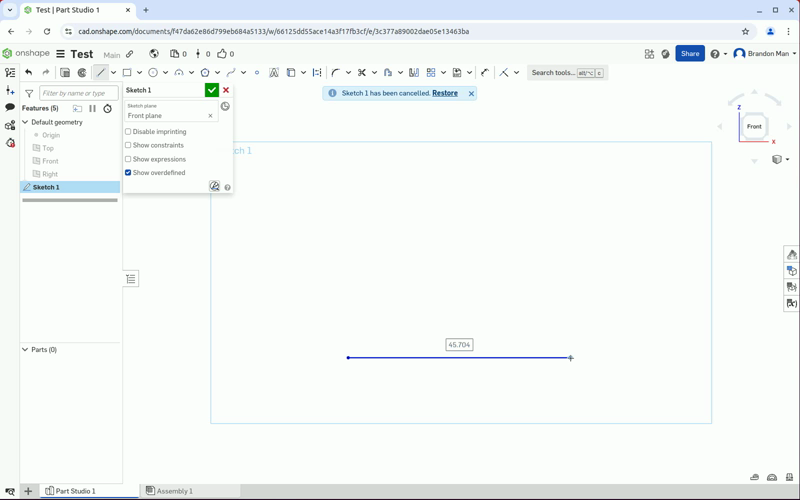
mouse_move(570, 240)
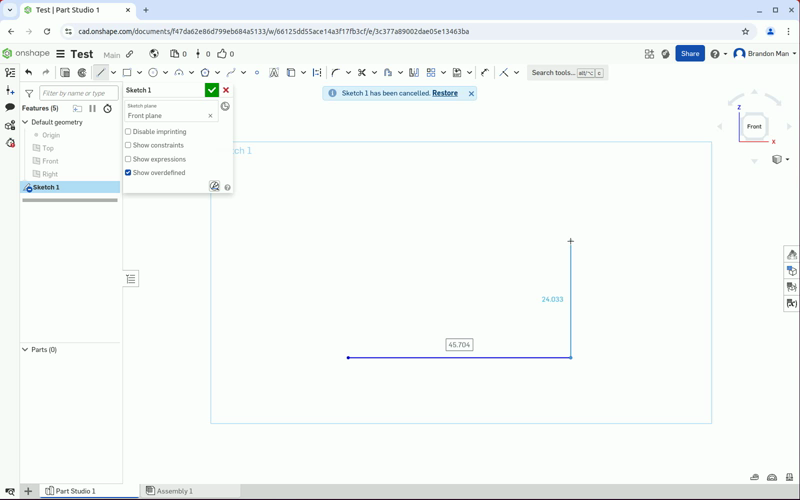
click(570, 240)
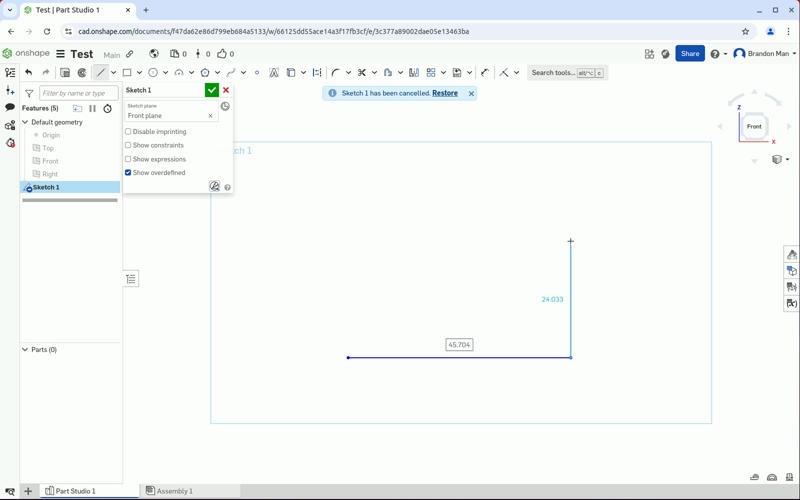
key_up(shift)
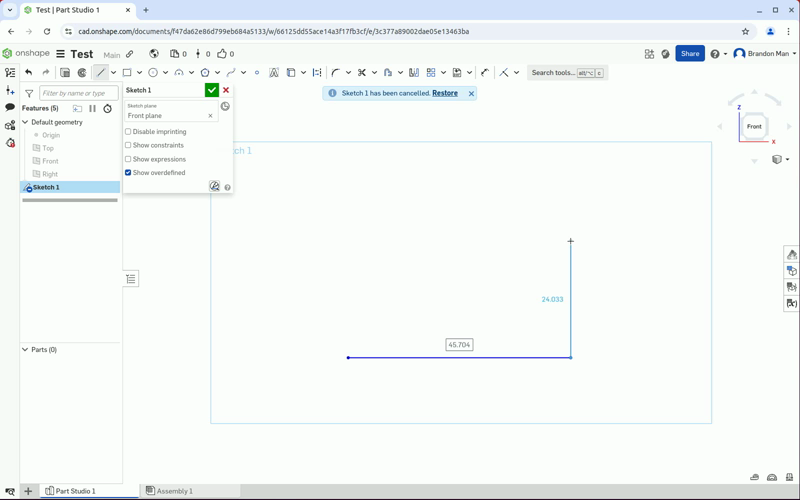
key_down(shift)
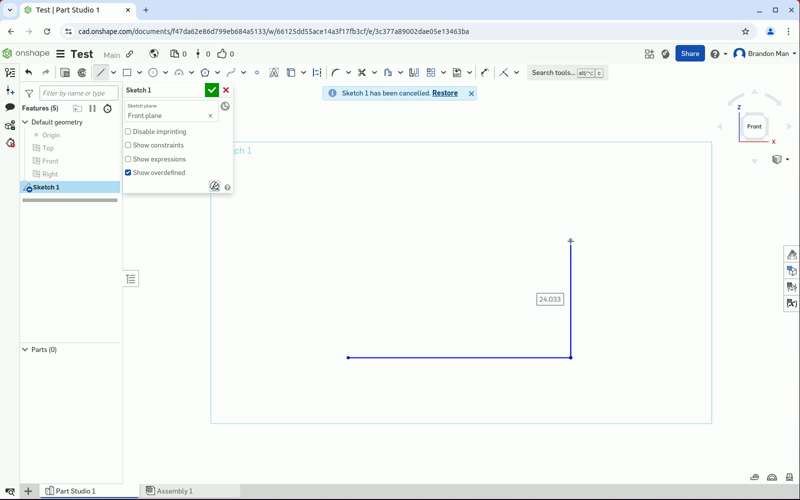
mouse_move(348, 240)
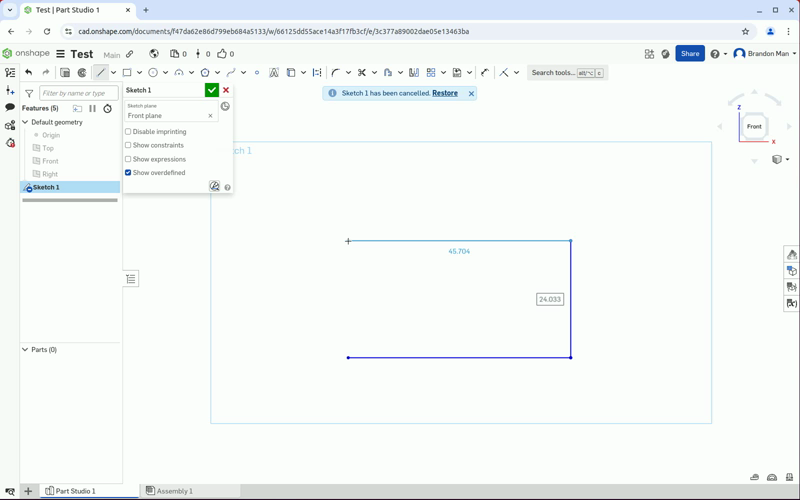
click(348, 240)
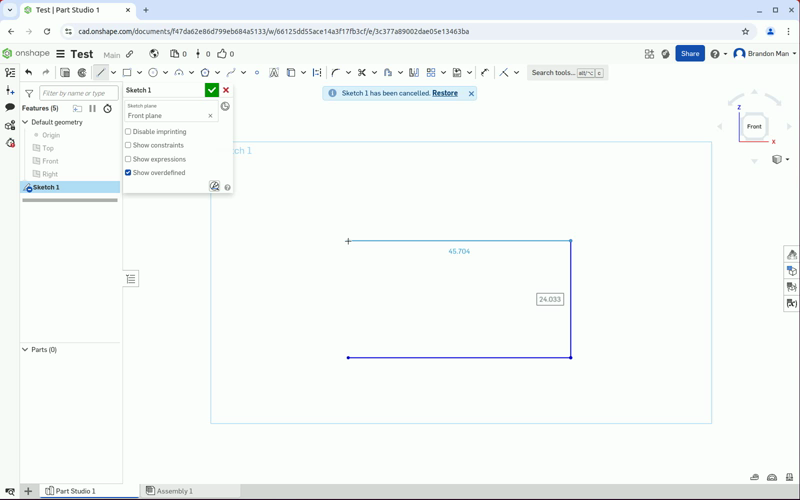
key_up(shift)
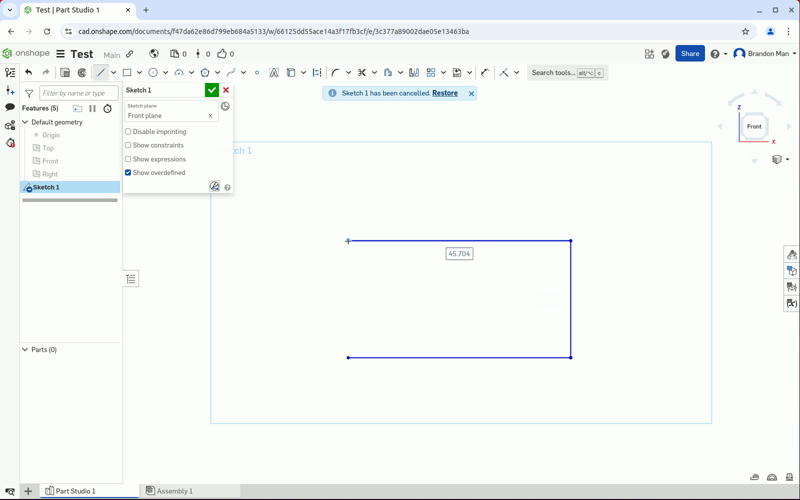
key_down(shift)
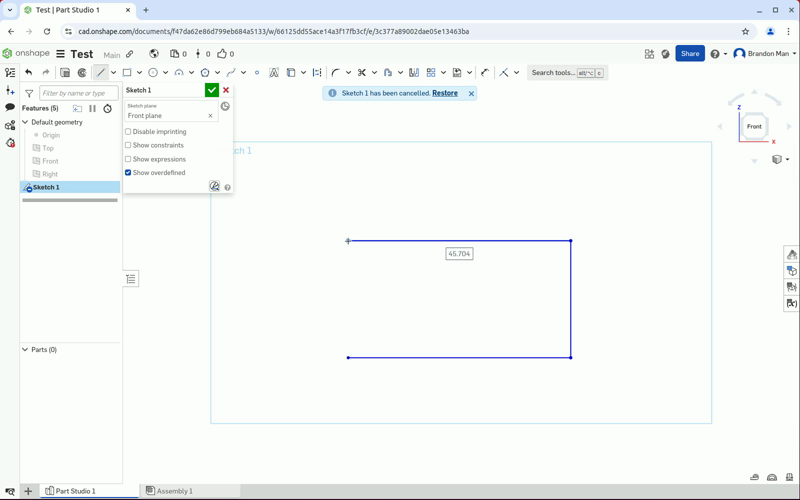
mouse_move(348, 357)
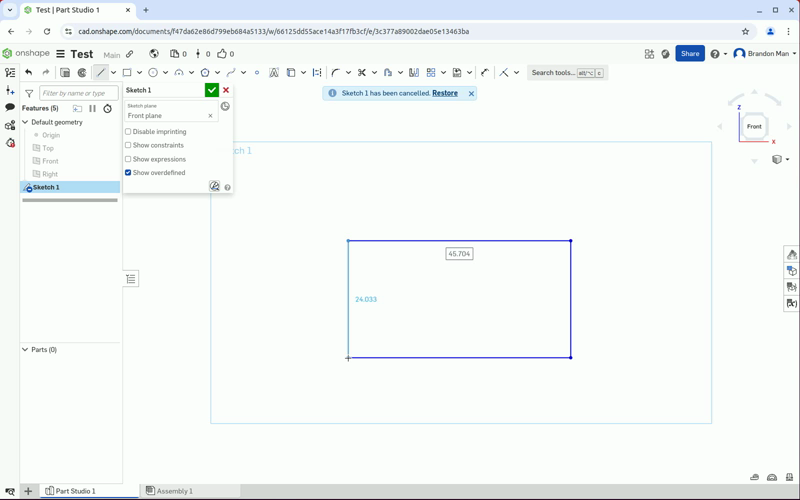
key_up(shift)
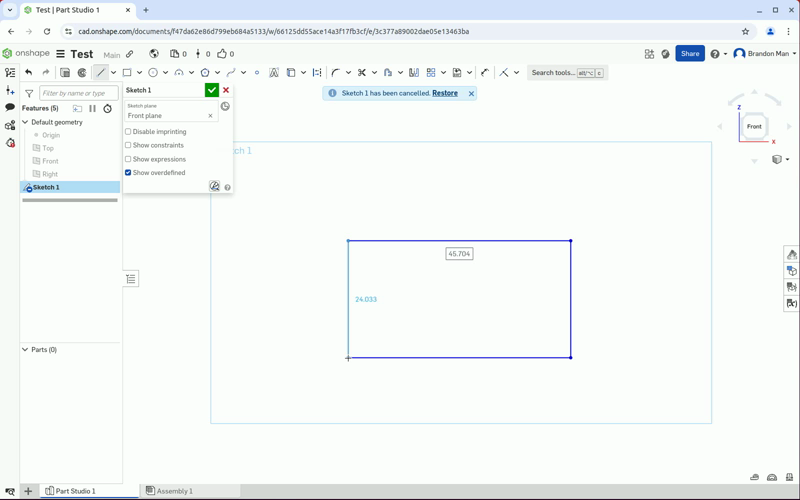
click(348, 357)
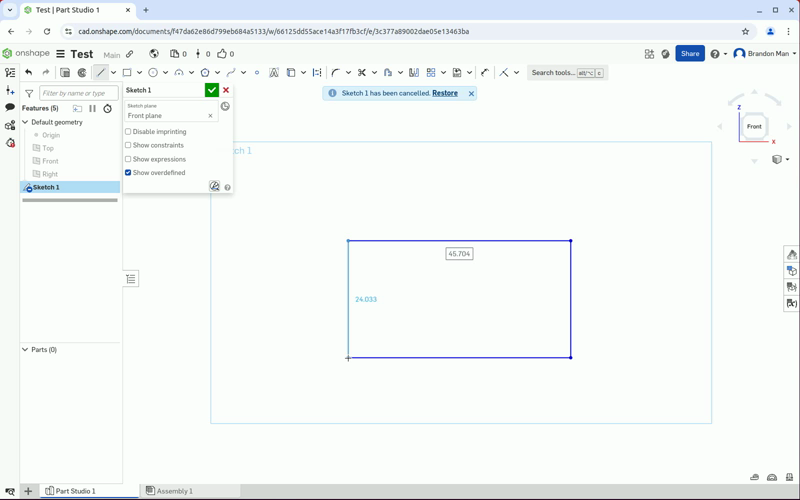
key(esc)
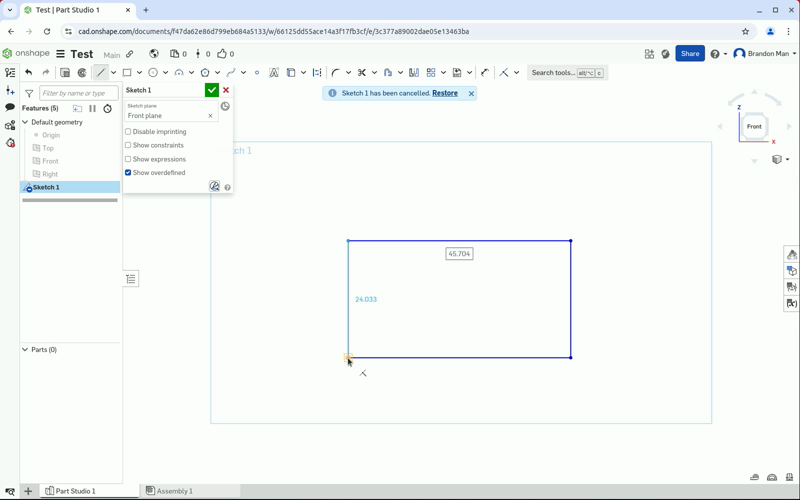
mouse_move(369, 324)
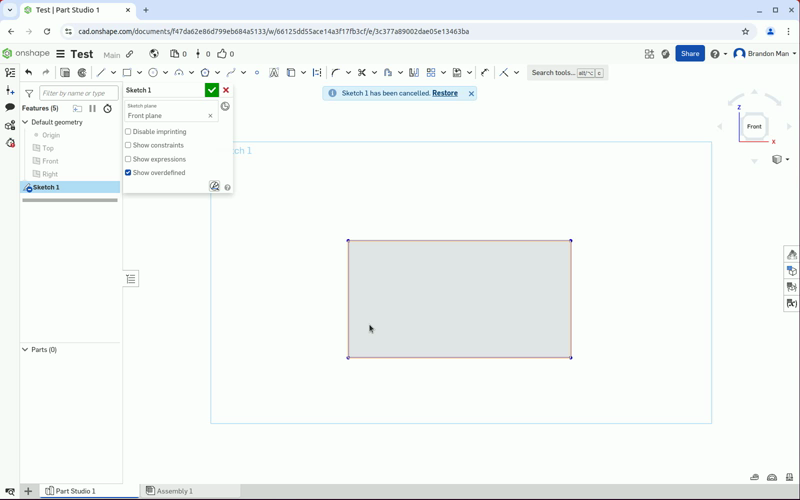
click(369, 324)
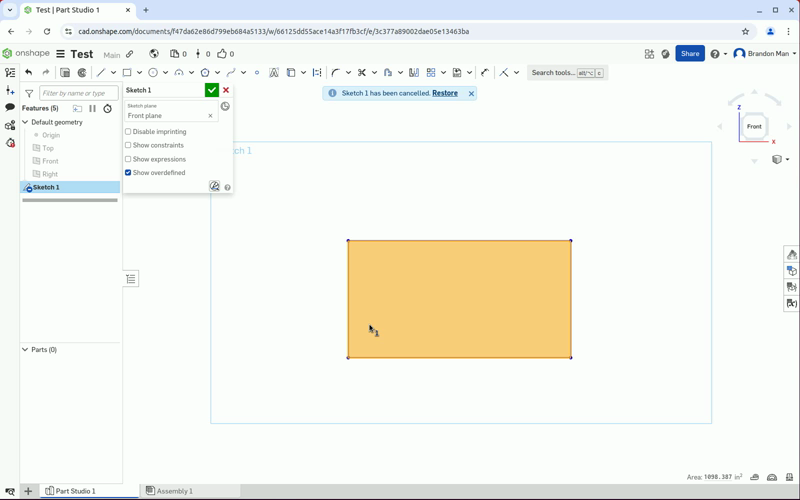
mouse_move(73, 352)
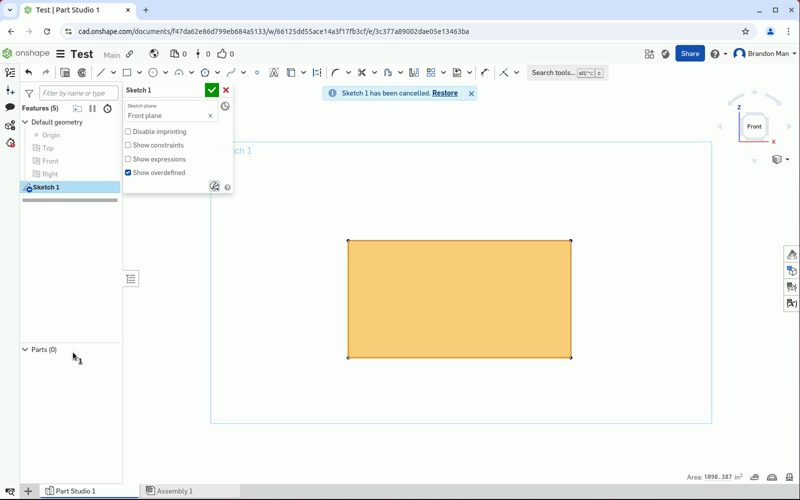
key(shift+y)
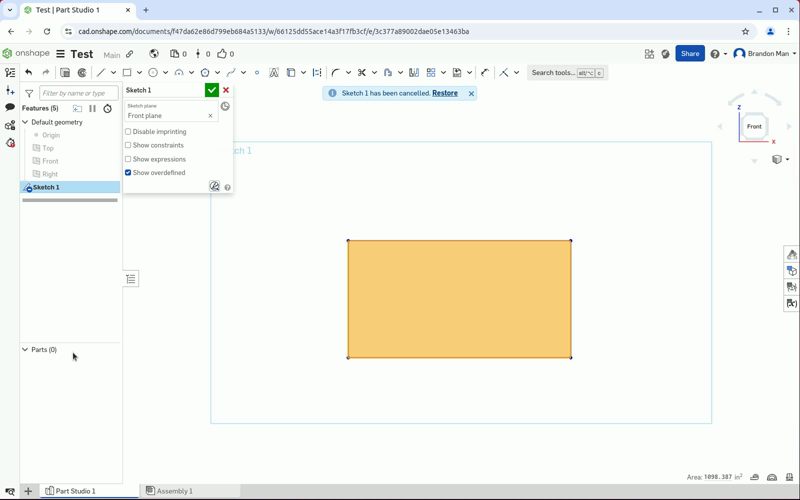
key(shift+e)
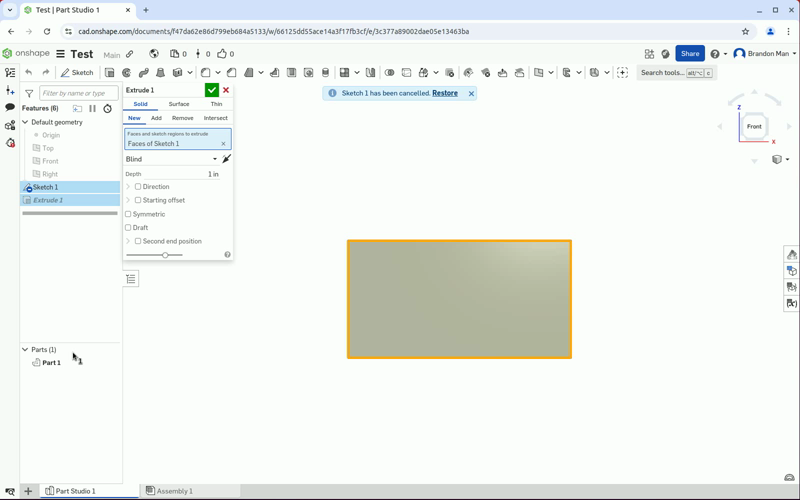
mouse_move(143, 106)
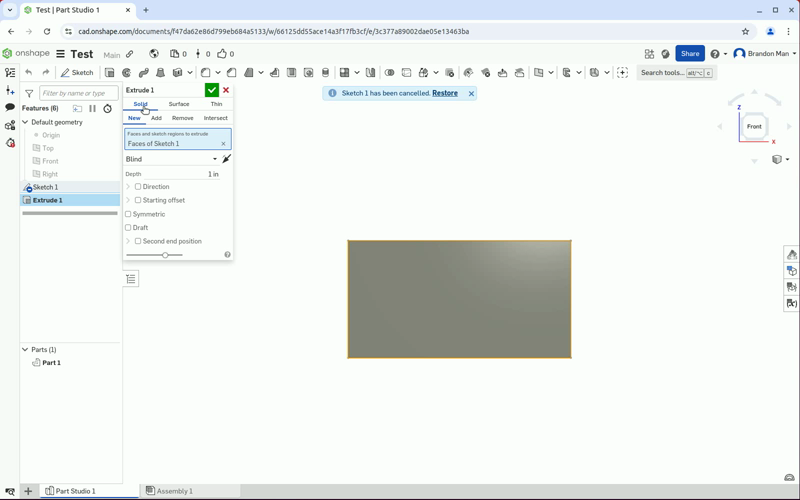
click(143, 106)
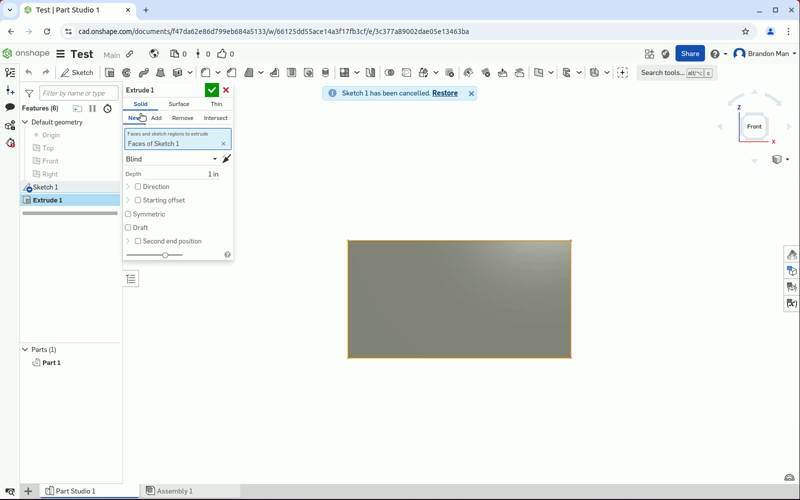
mouse_move(137, 120)
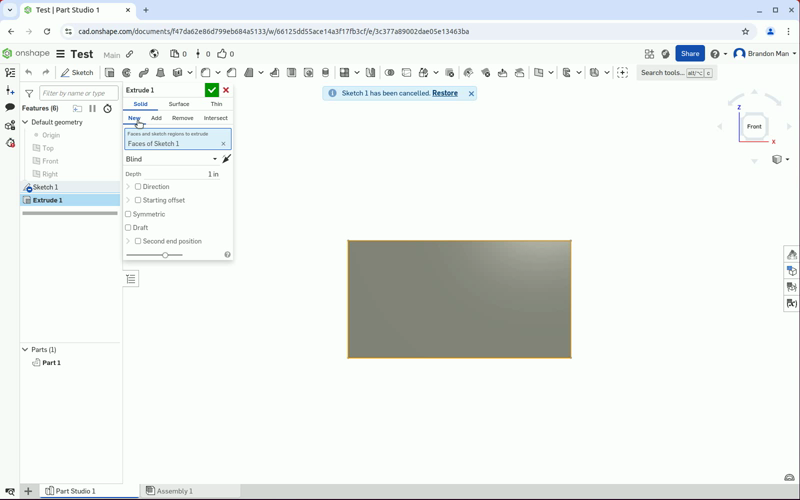
click(137, 120)
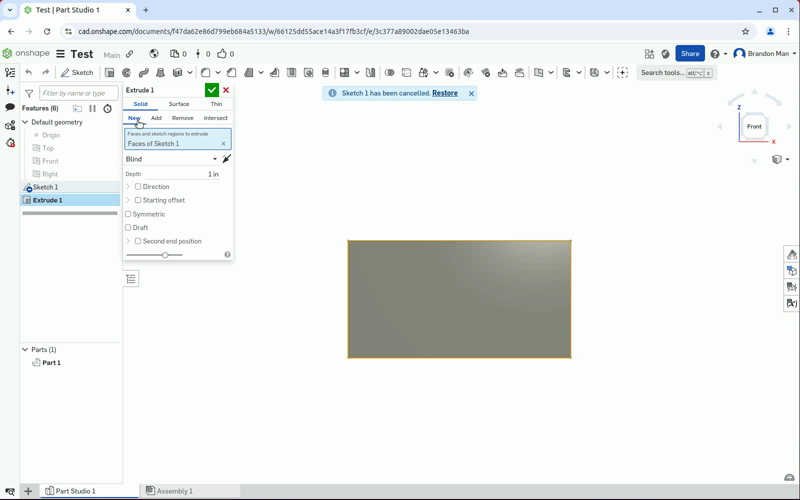
key(tab, 4)
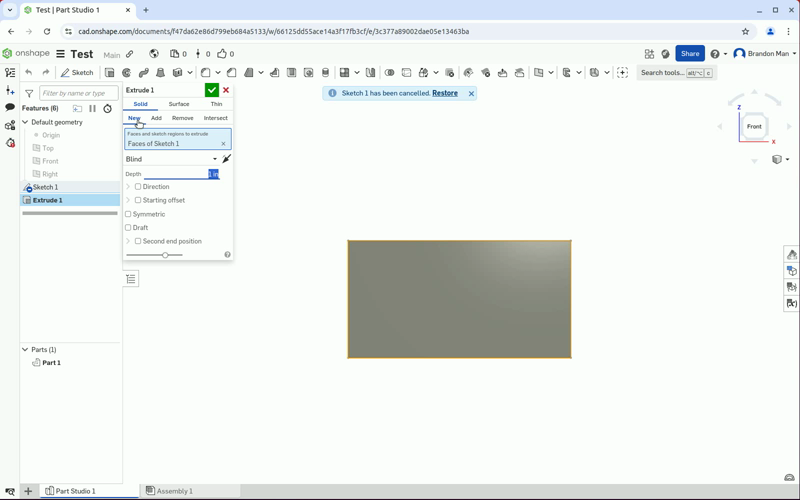
text(7.943)
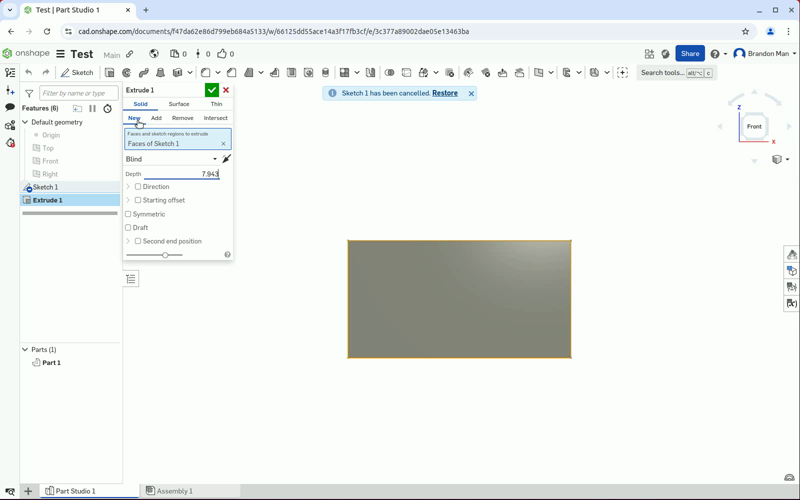
key(enter)
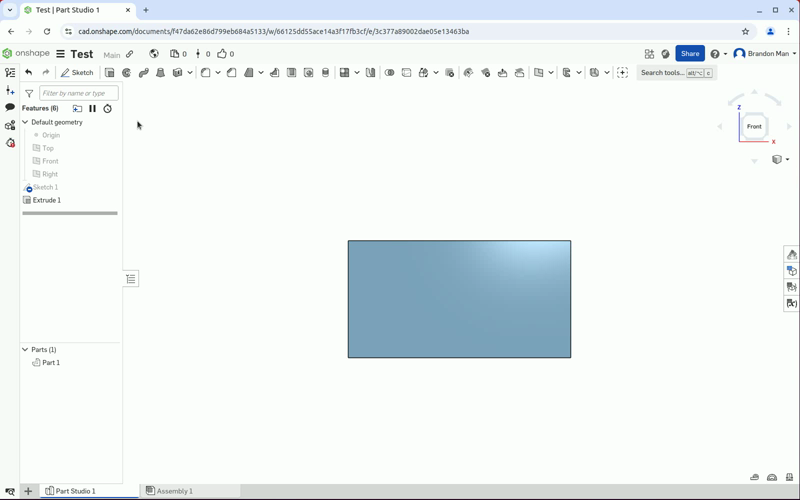
key(shift+h)
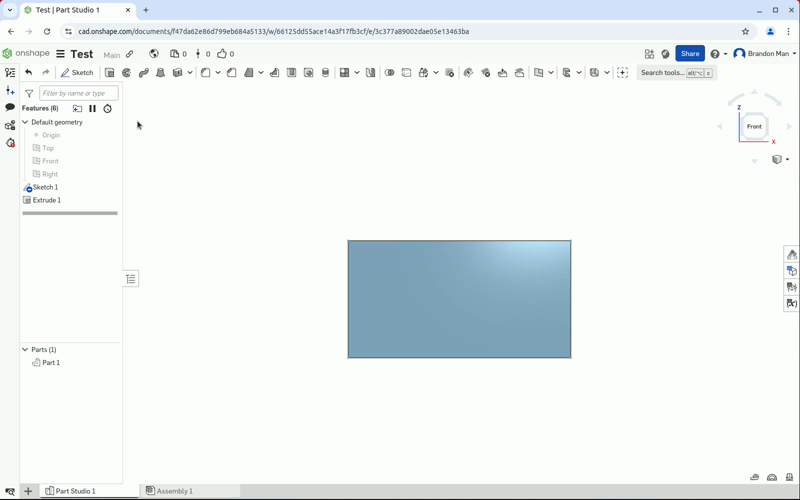
key(shift+h)
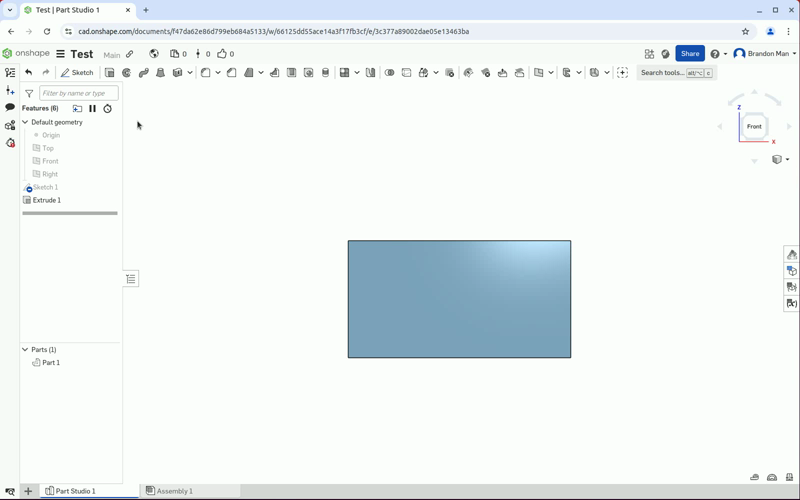
mouse_move(73, 189)
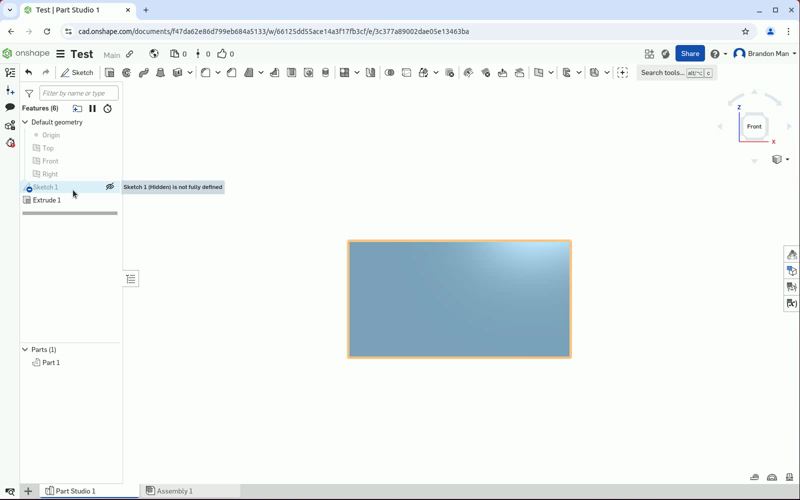
click(73, 189)
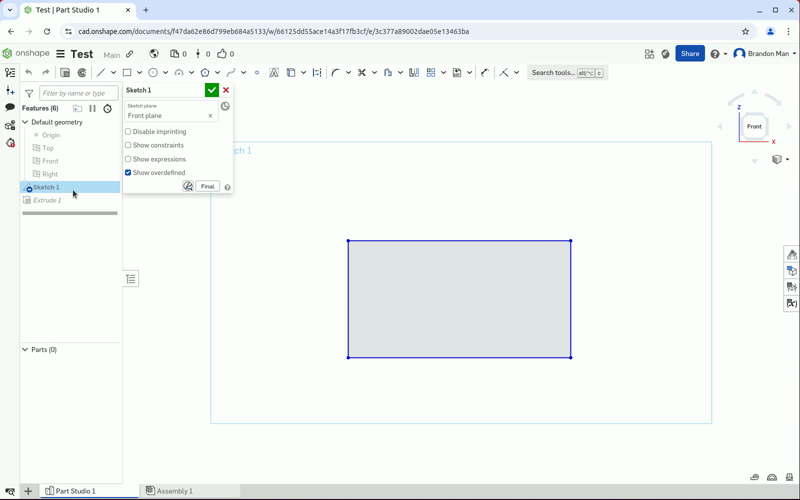
mouse_move(229, 92)
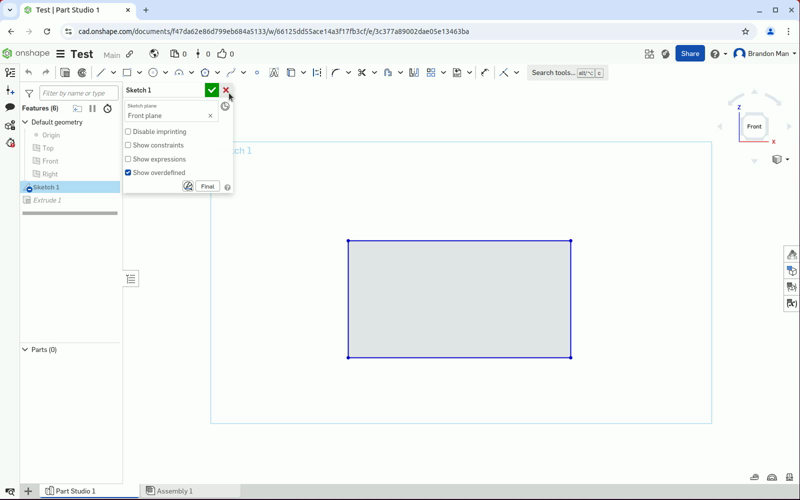
click(229, 92)
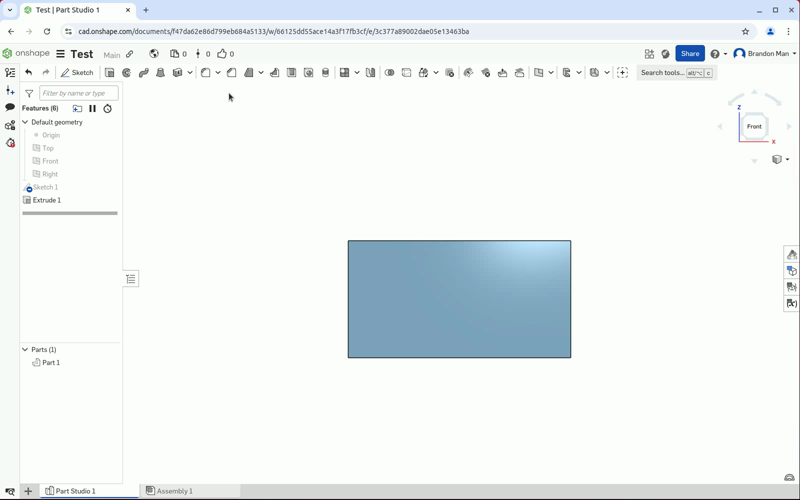
mouse_move(541, 75)
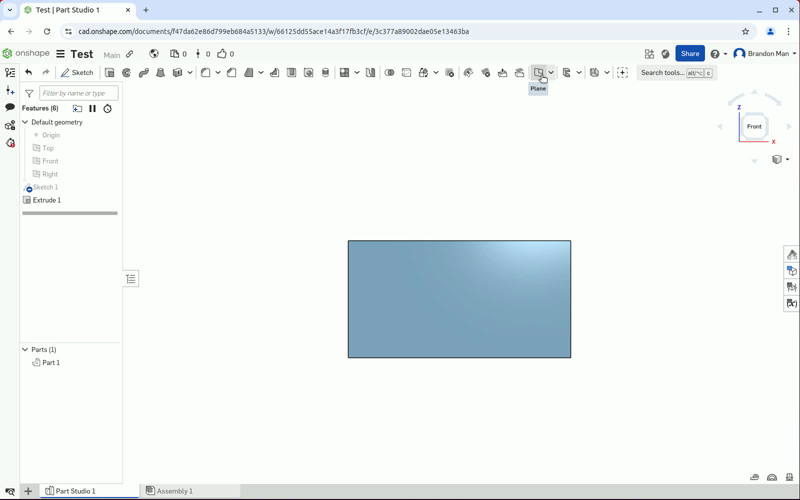
click(541, 75)
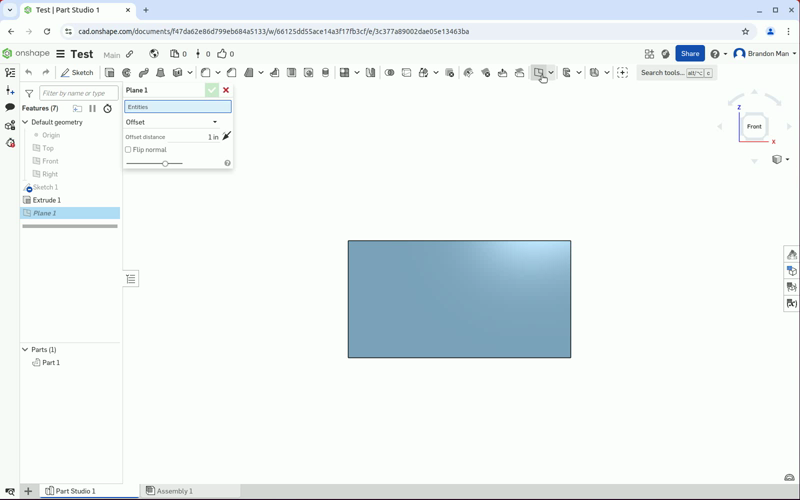
mouse_move(73, 163)
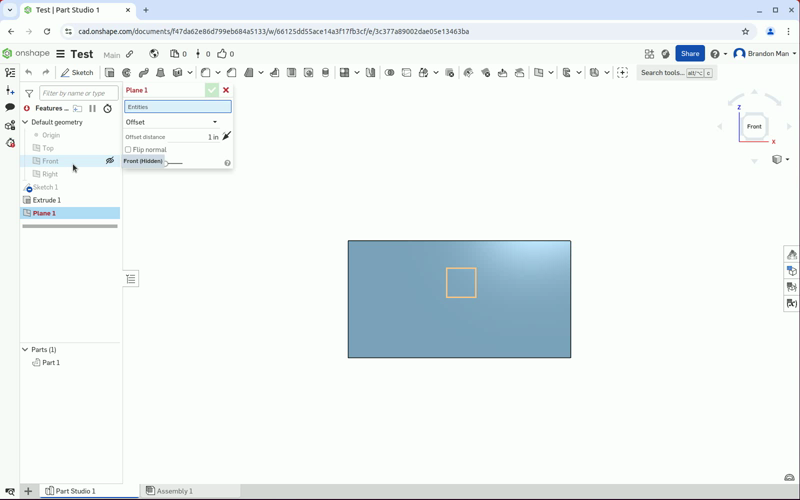
click(73, 163)
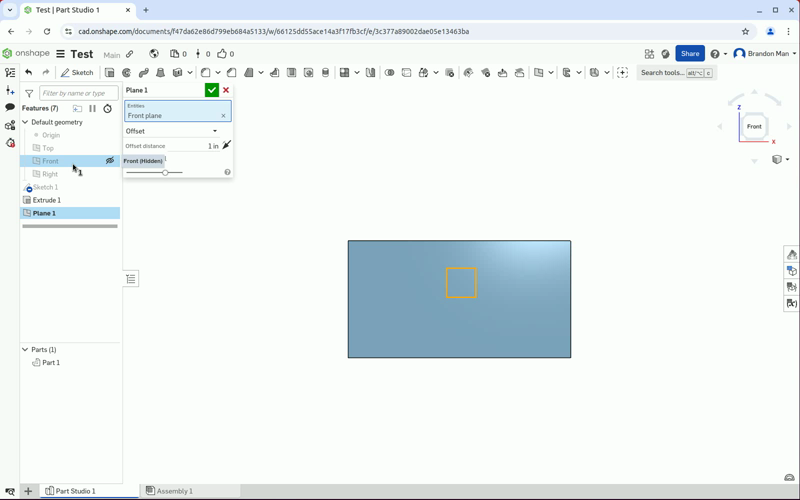
key(tab, 2)
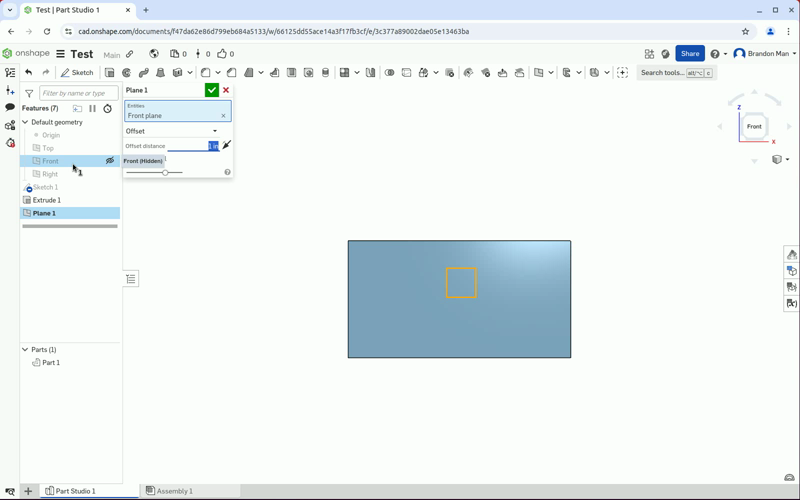
text(7.949)
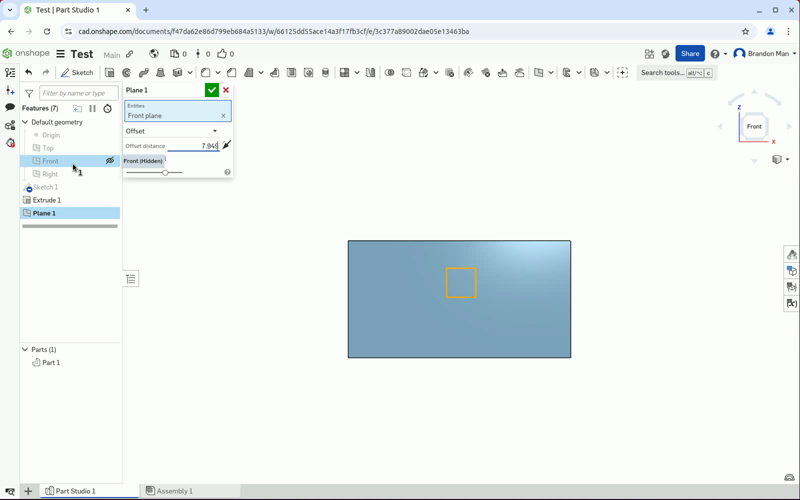
key(enter, 2)
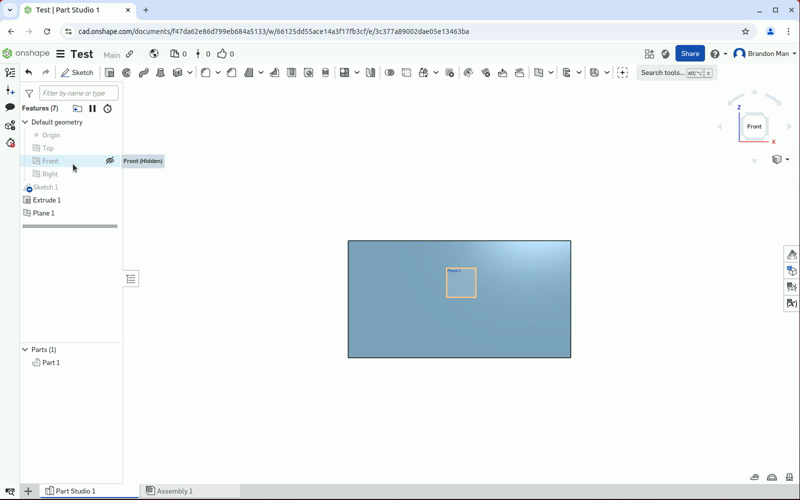
key(shift+s)
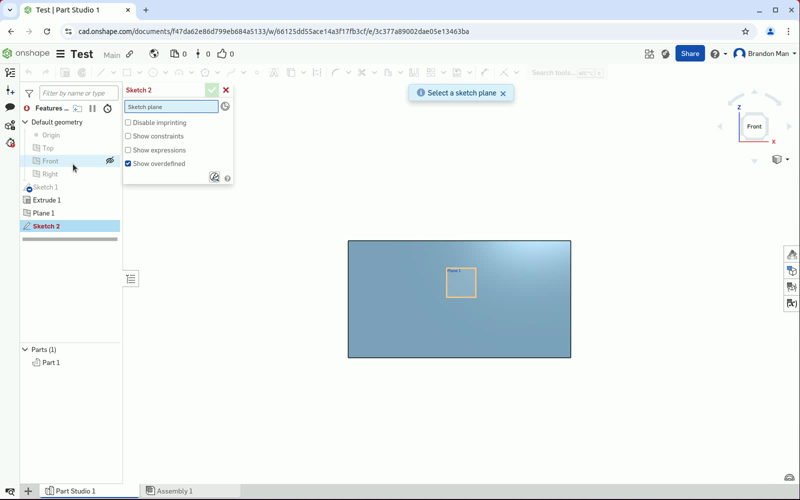
mouse_move(73, 215)
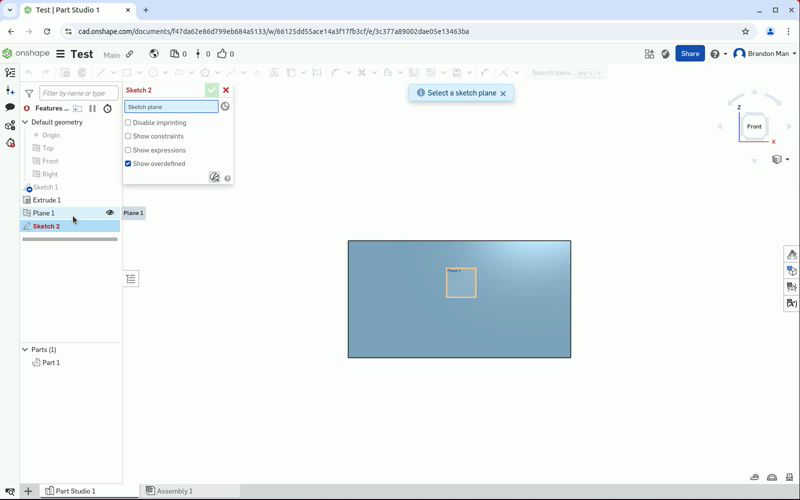
click(73, 215)
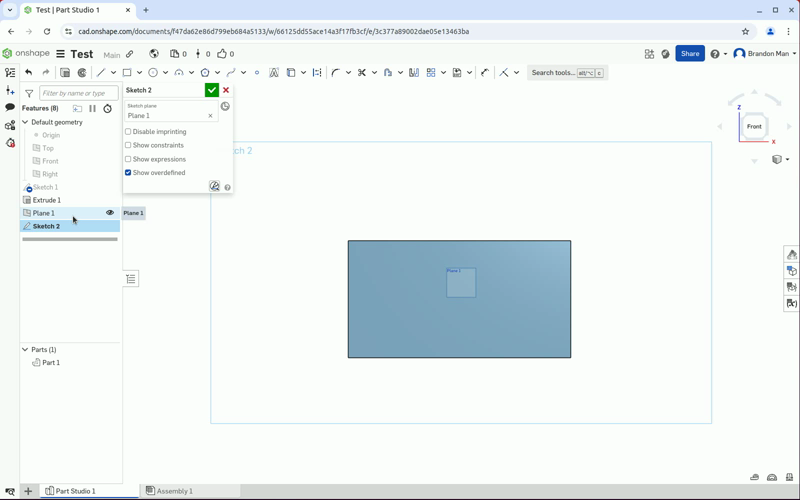
mouse_move(73, 352)
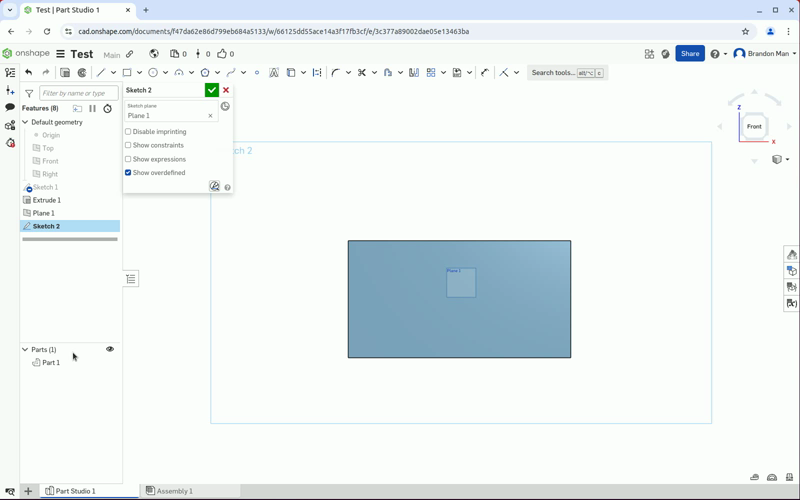
key(y)
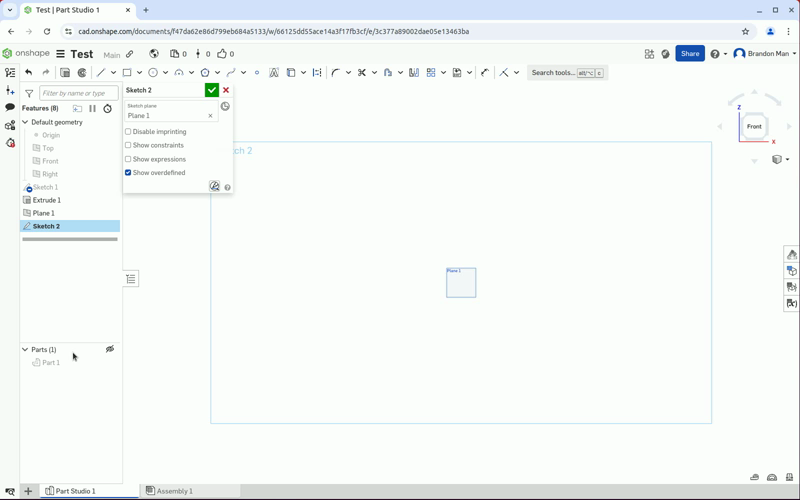
key(l)
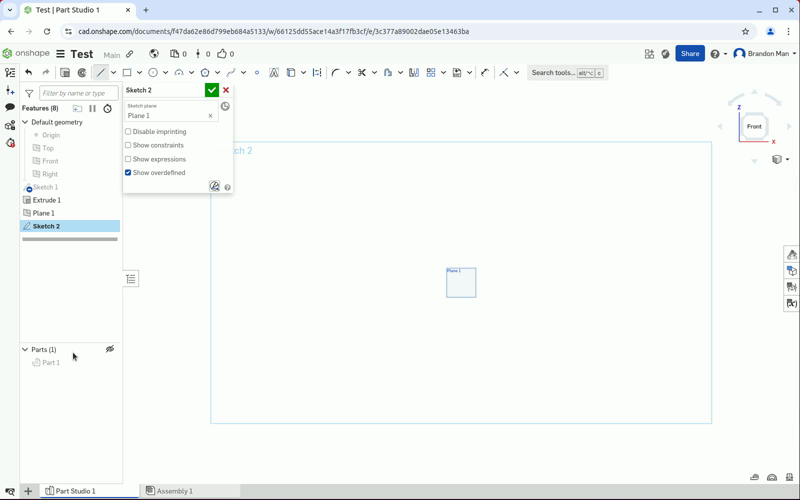
key_down(shift)
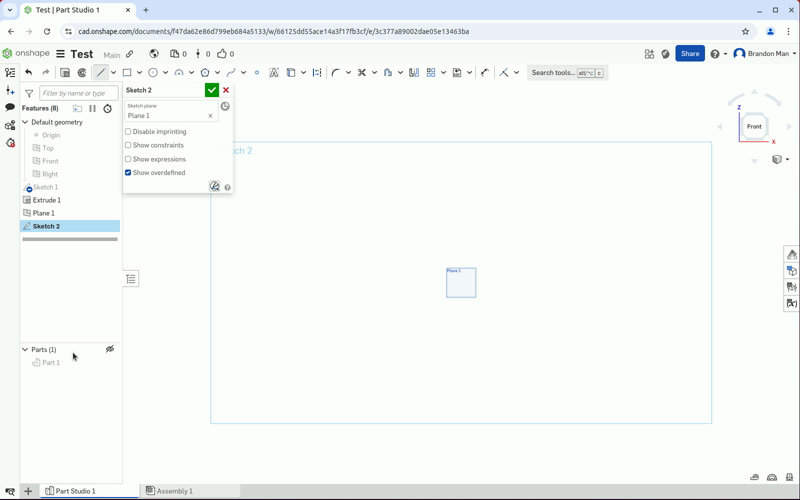
mouse_move(391, 307)
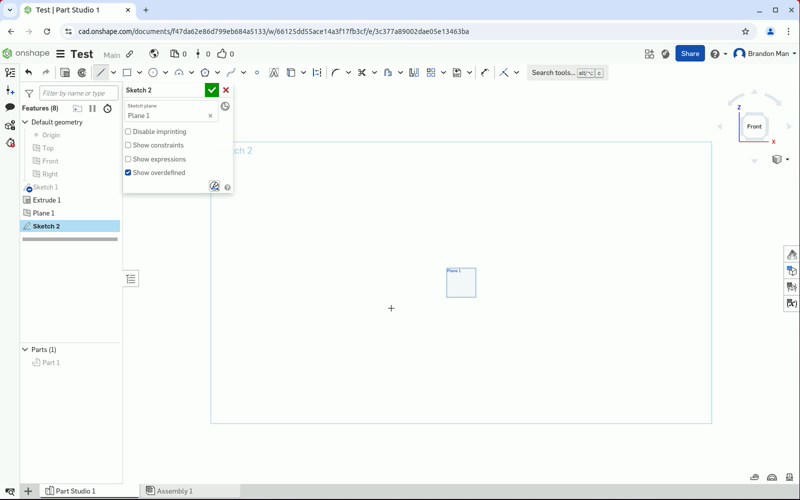
click(391, 307)
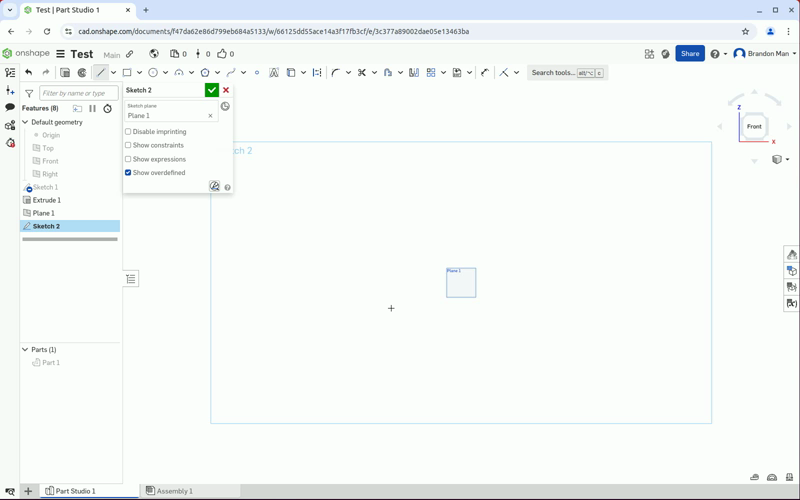
key_up(shift)
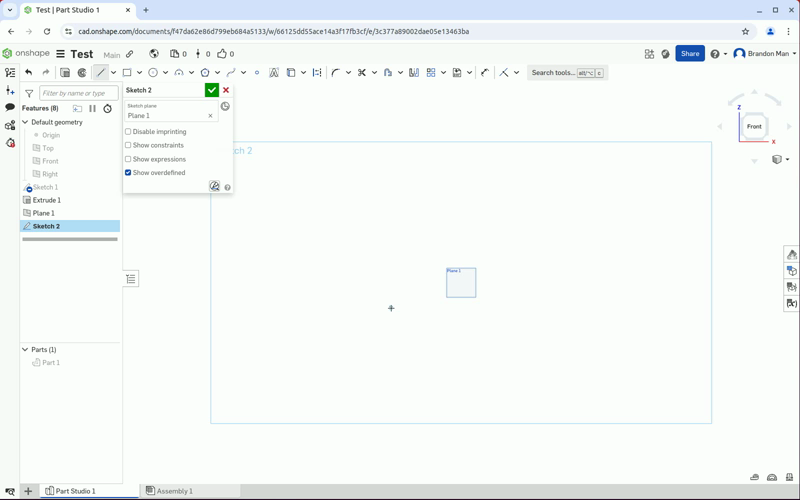
key_down(shift)
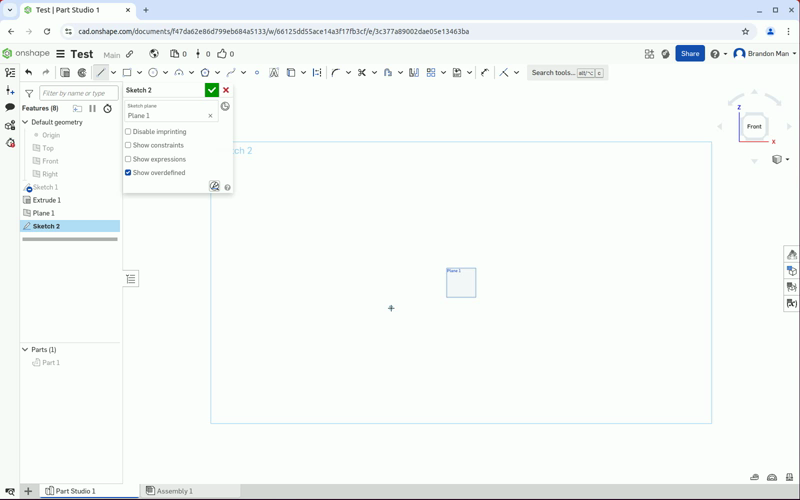
mouse_move(421, 307)
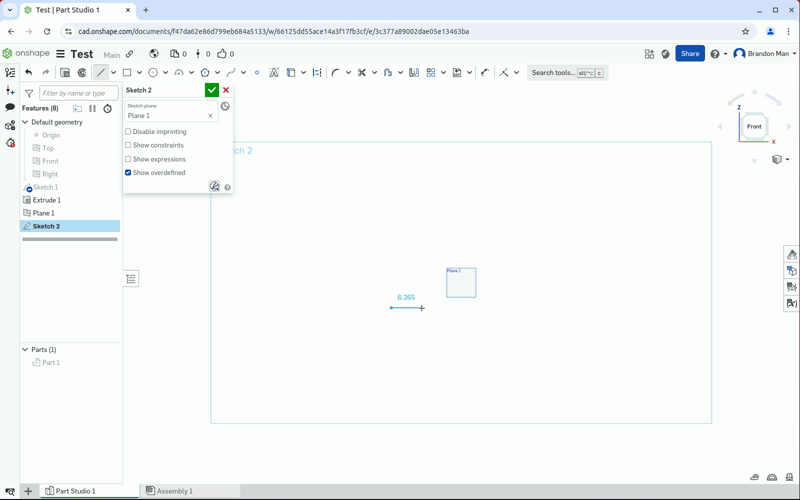
mouse_move(431, 307)
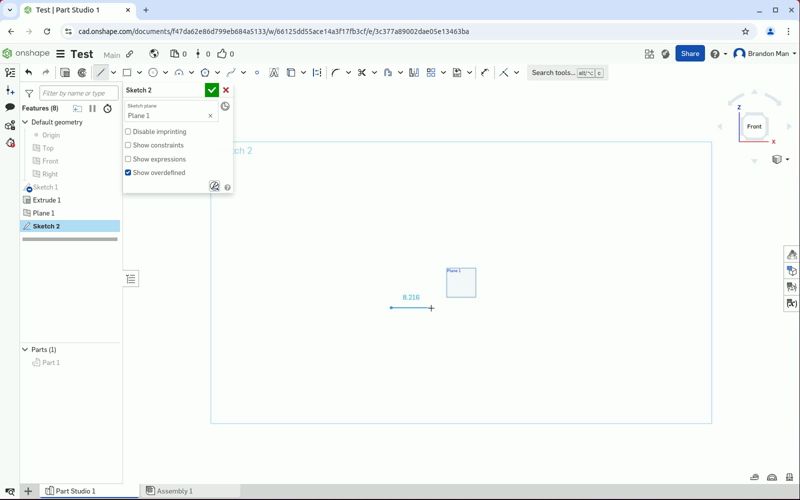
click(431, 307)
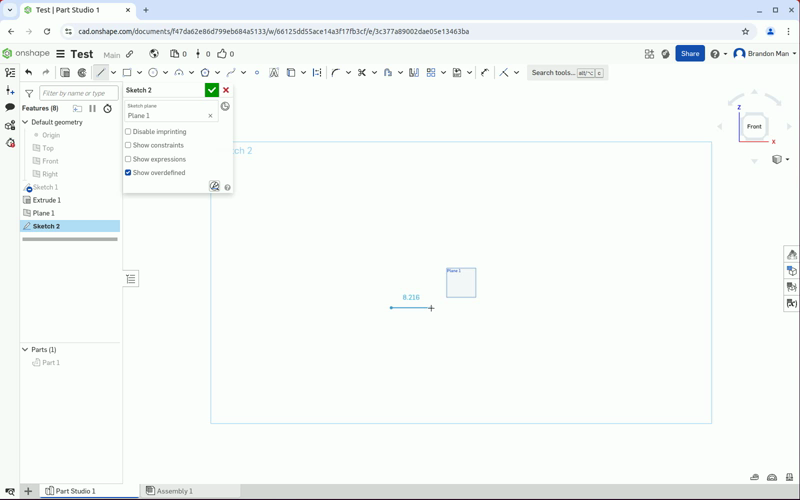
key_up(shift)
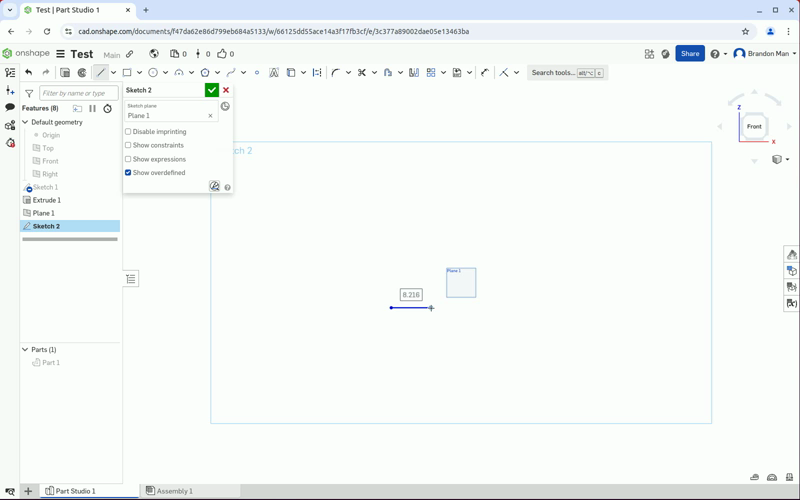
key_down(shift)
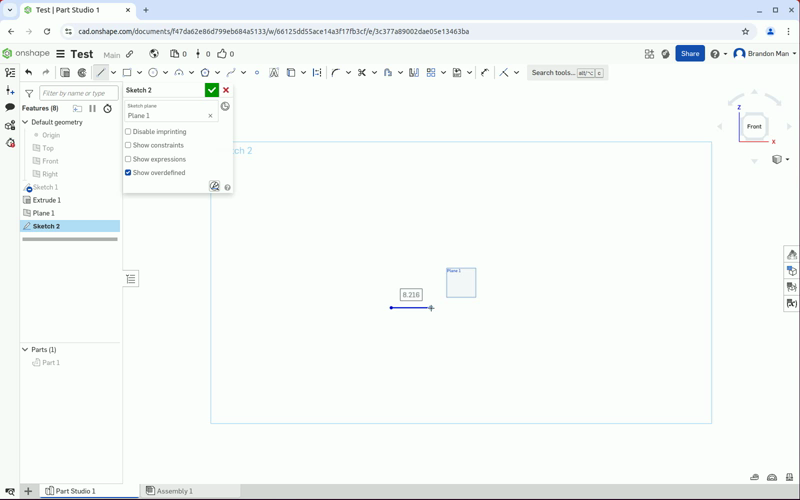
mouse_move(461, 307)
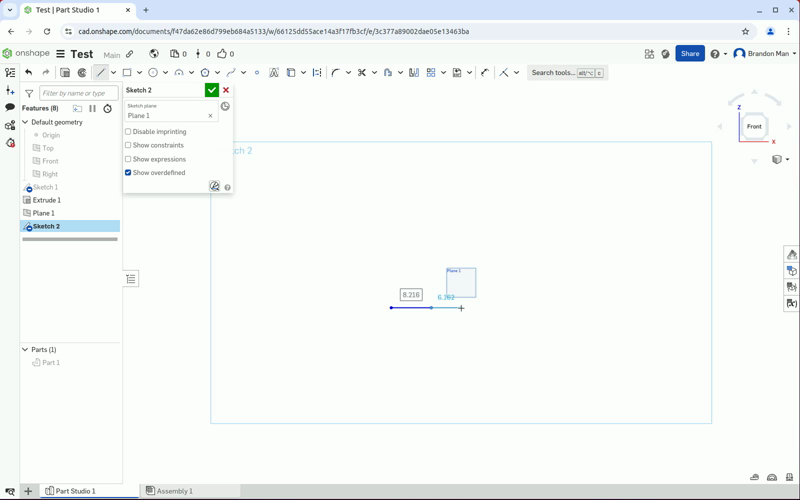
mouse_move(431, 268)
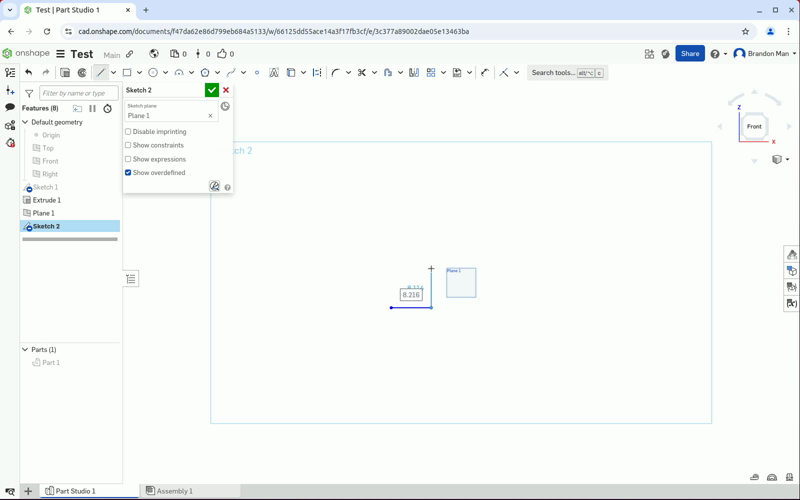
click(431, 268)
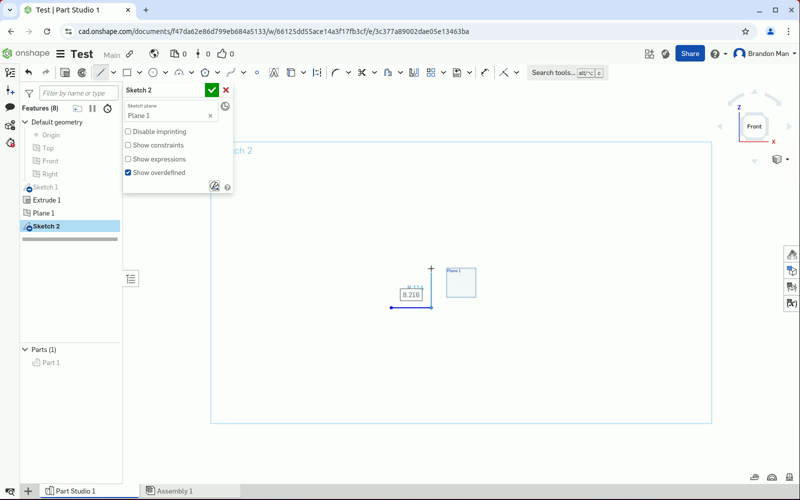
key_up(shift)
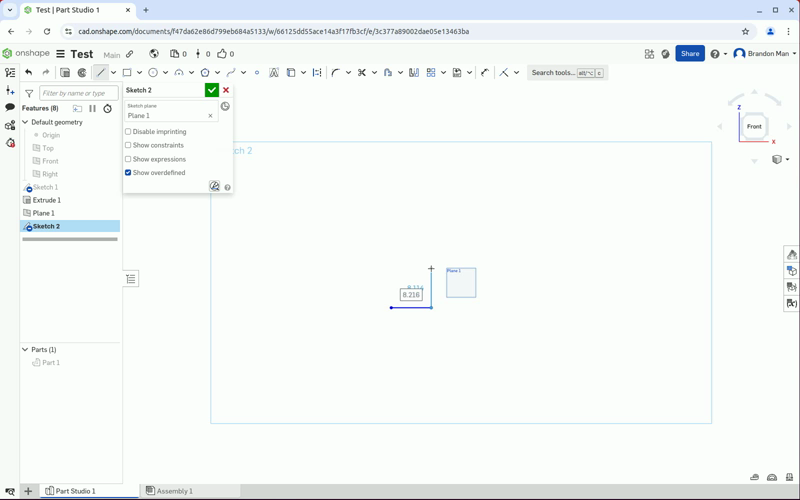
key_down(shift)
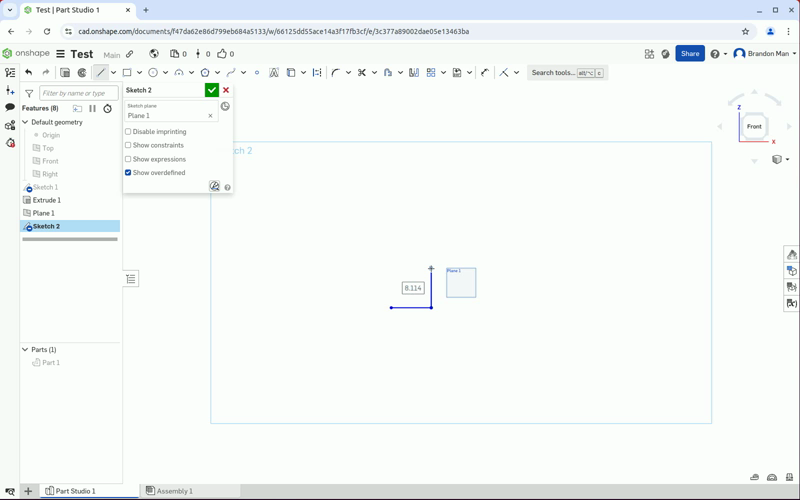
mouse_move(461, 268)
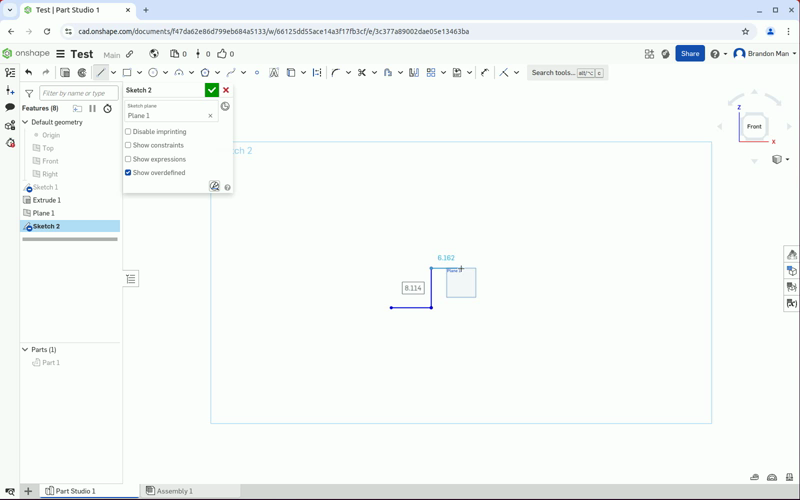
mouse_move(391, 268)
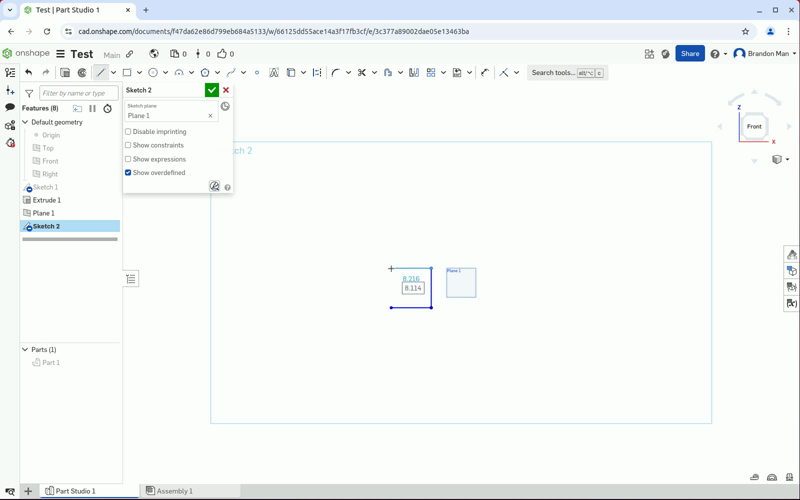
click(391, 268)
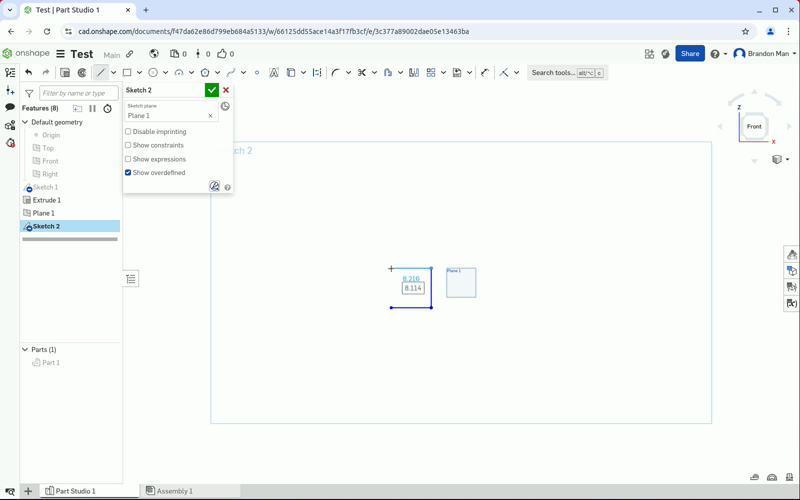
key_up(shift)
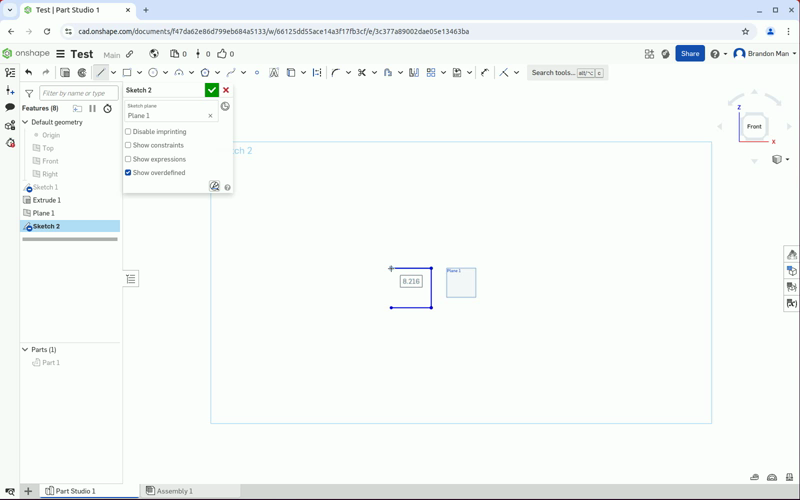
mouse_move(421, 268)
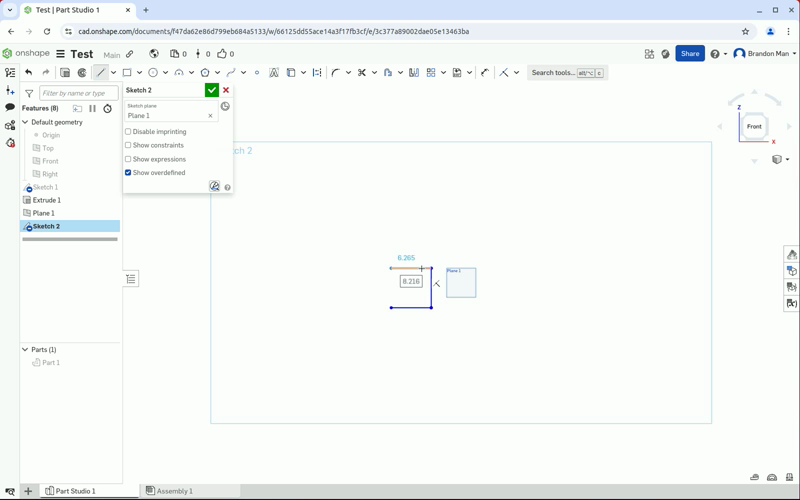
key_down(shift)
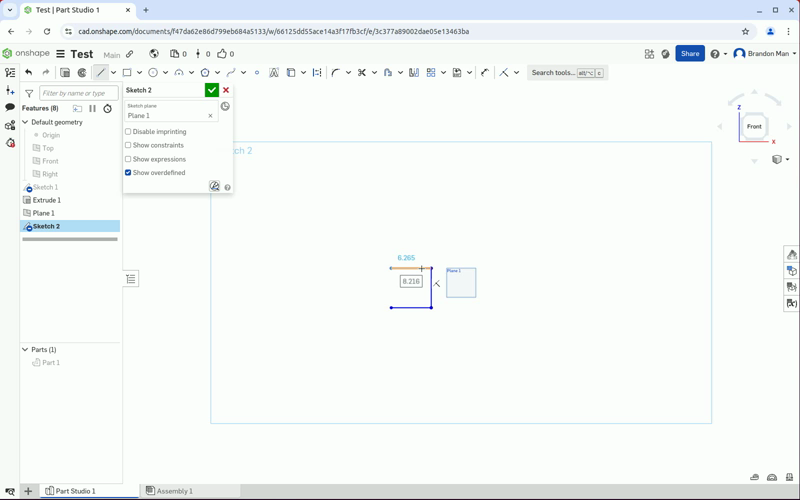
mouse_move(391, 307)
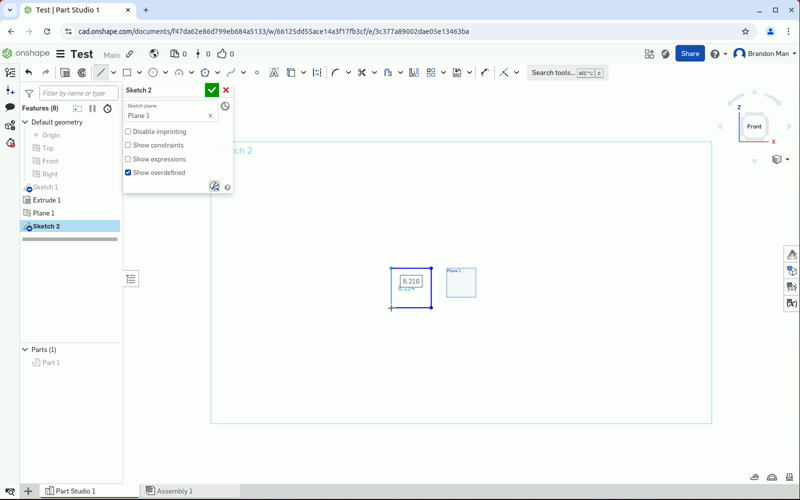
key_up(shift)
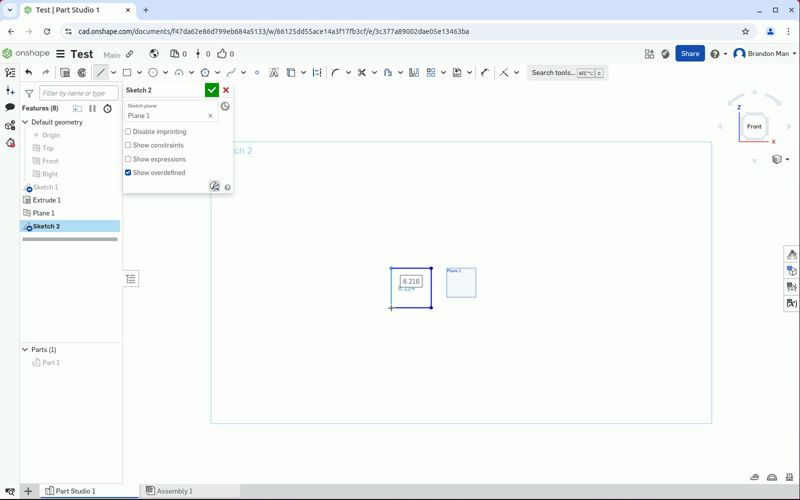
click(391, 307)
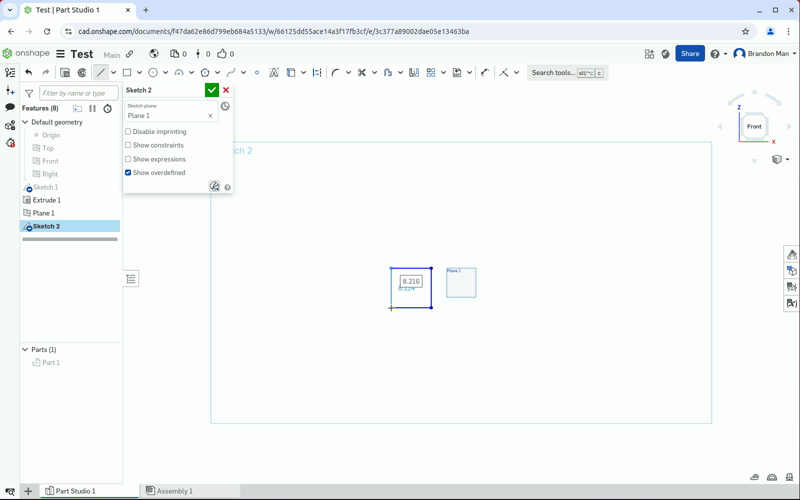
key(esc)
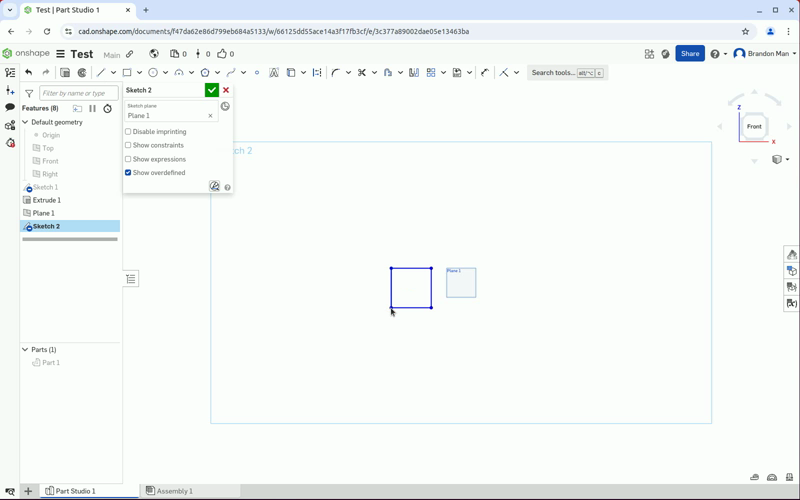
mouse_move(427, 301)
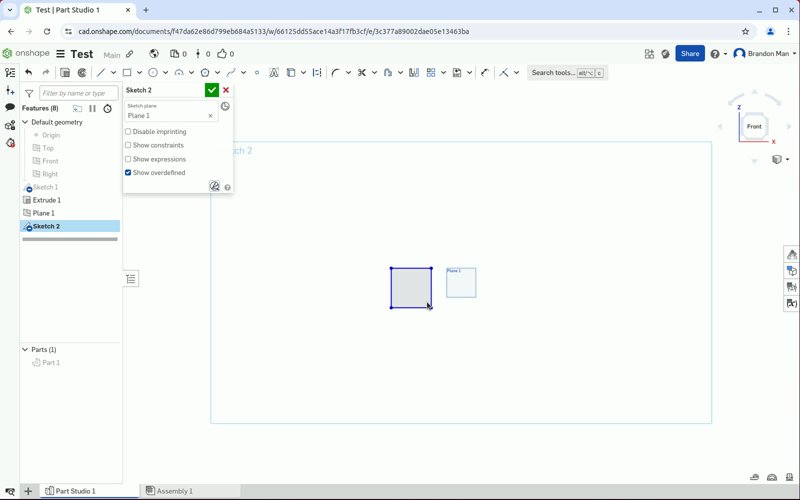
scroll(6)
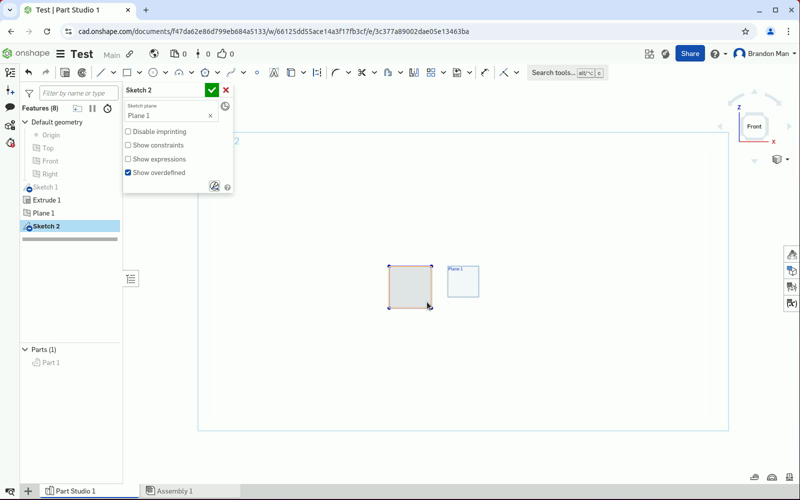
scroll(6)
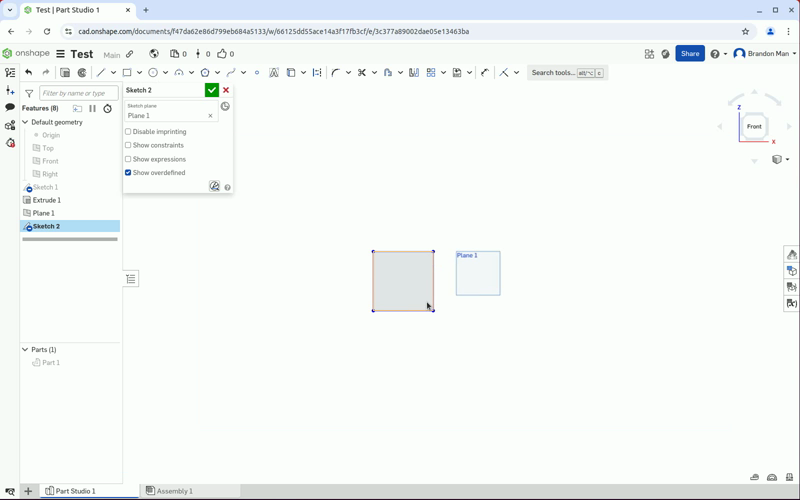
scroll(6)
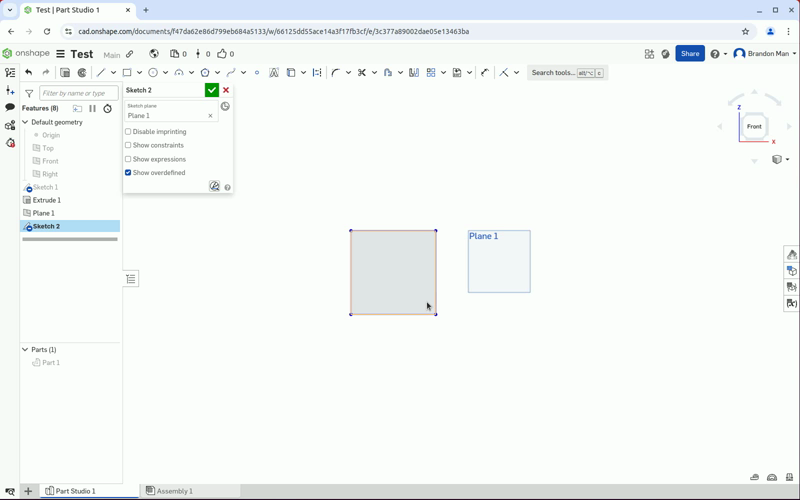
scroll(6)
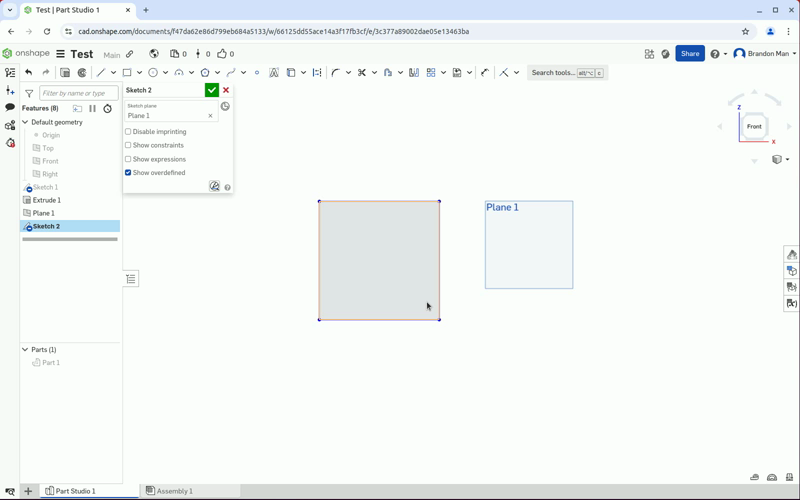
scroll(6)
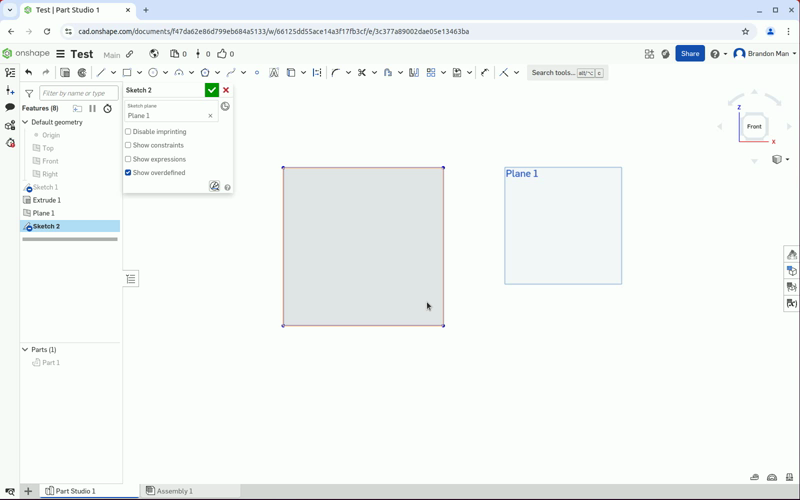
scroll(6)
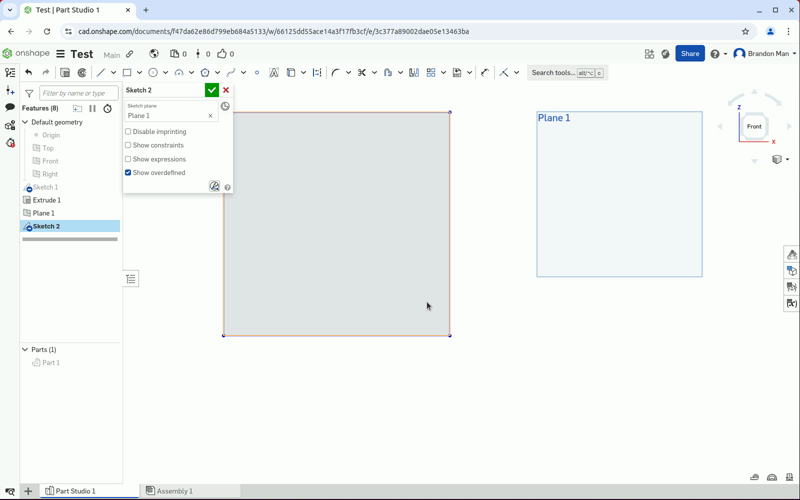
scroll(6)
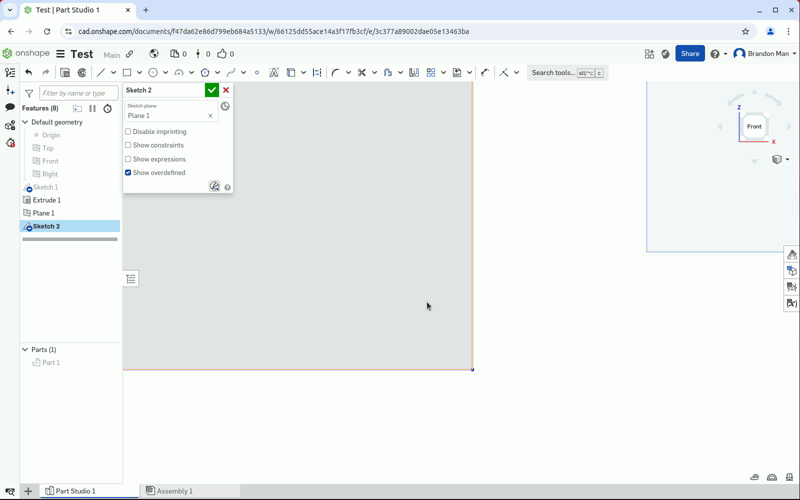
click(427, 301)
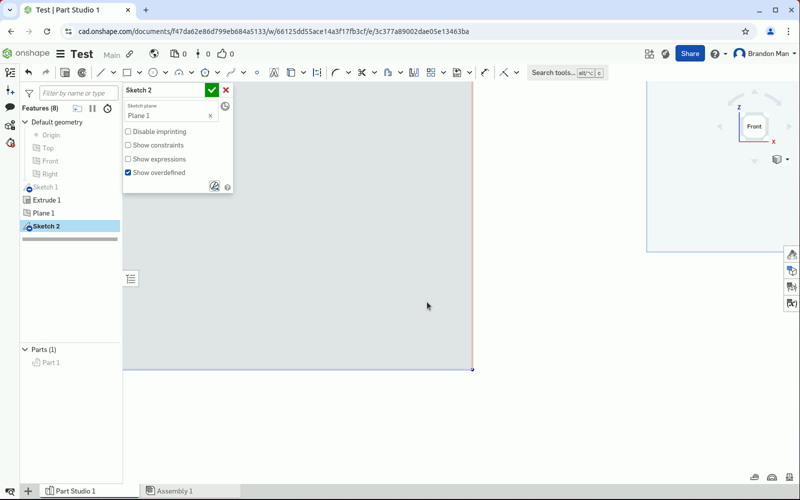
scroll(-6)
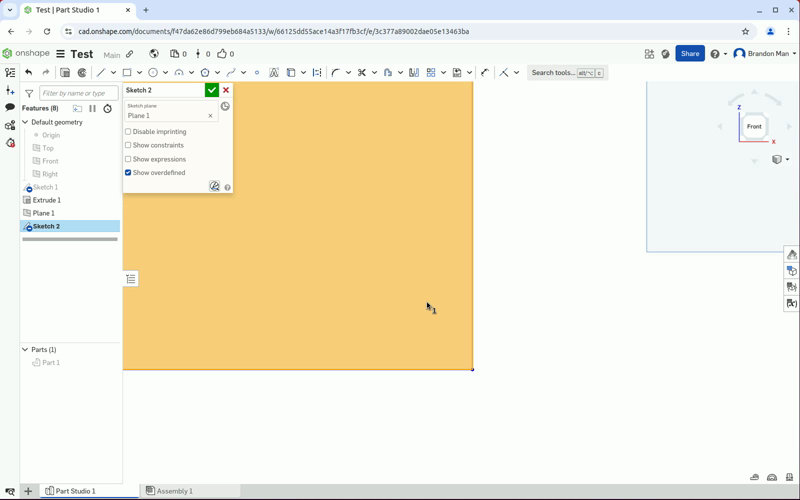
scroll(-6)
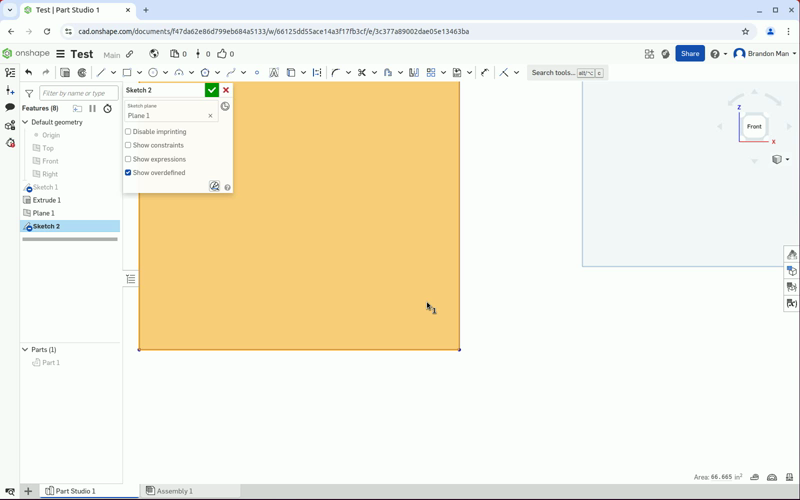
scroll(-6)
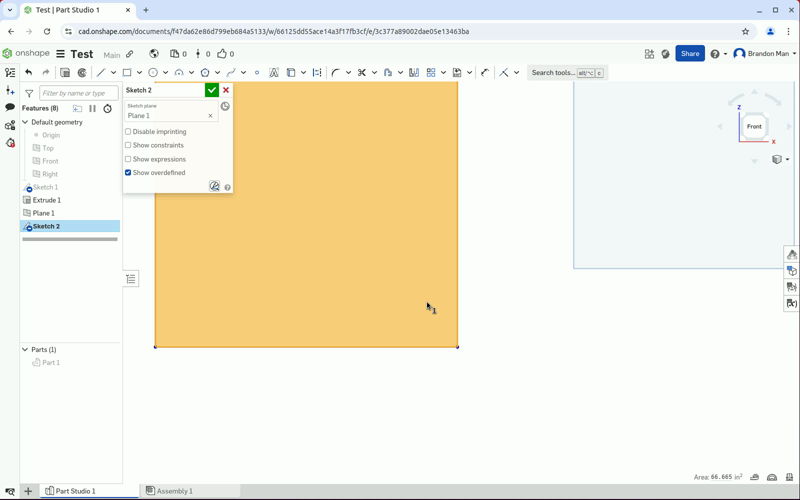
scroll(-6)
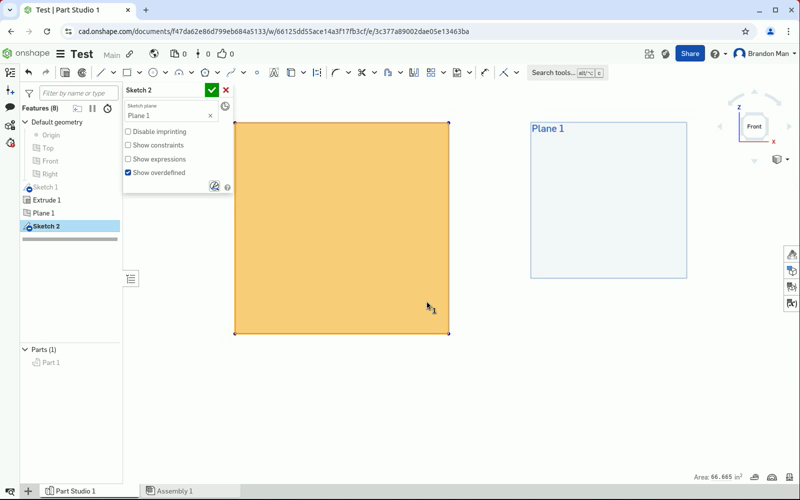
scroll(-6)
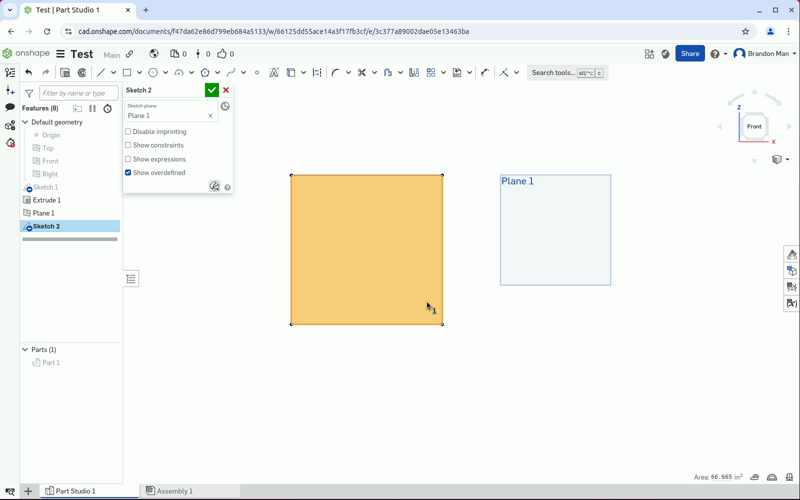
scroll(-6)
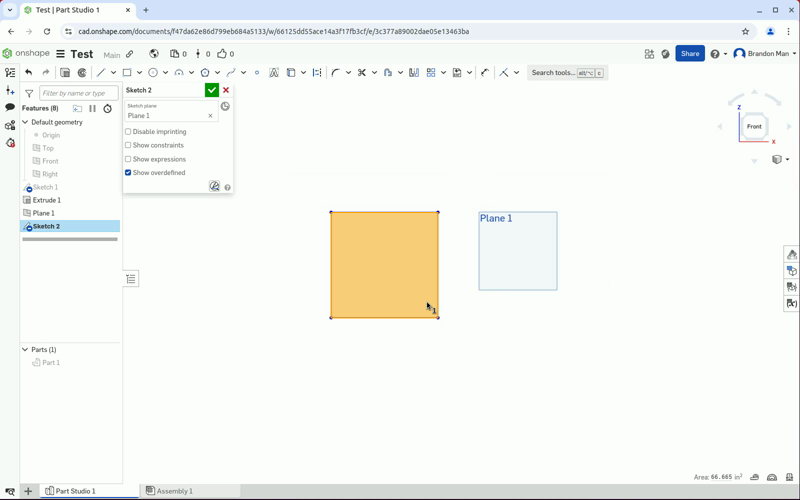
scroll(-6)
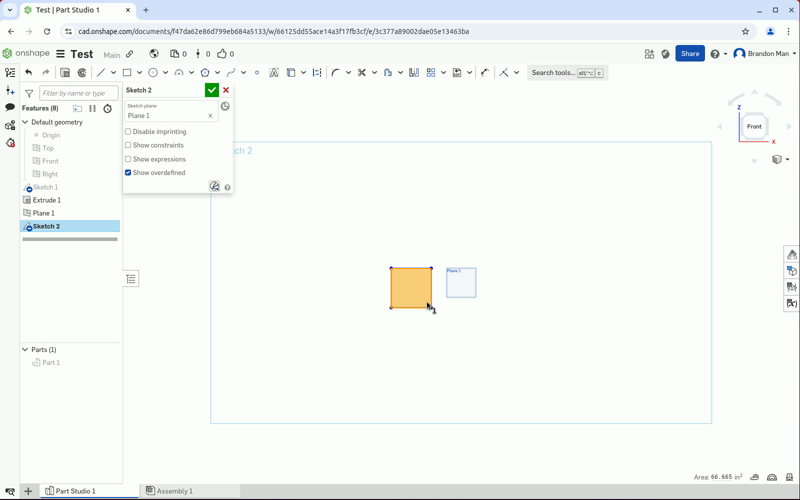
mouse_move(73, 352)
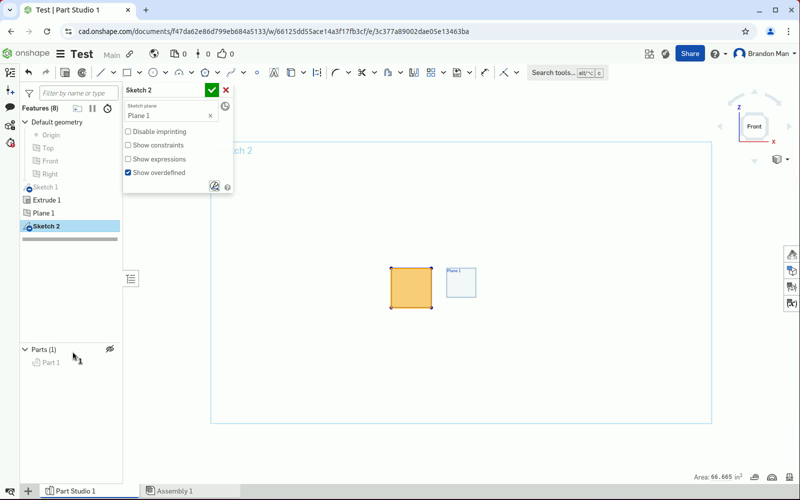
key(shift+y)
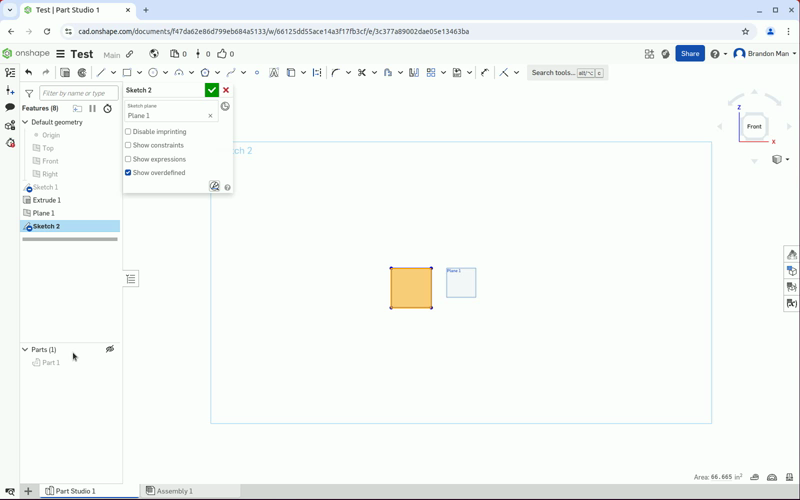
key(shift+e)
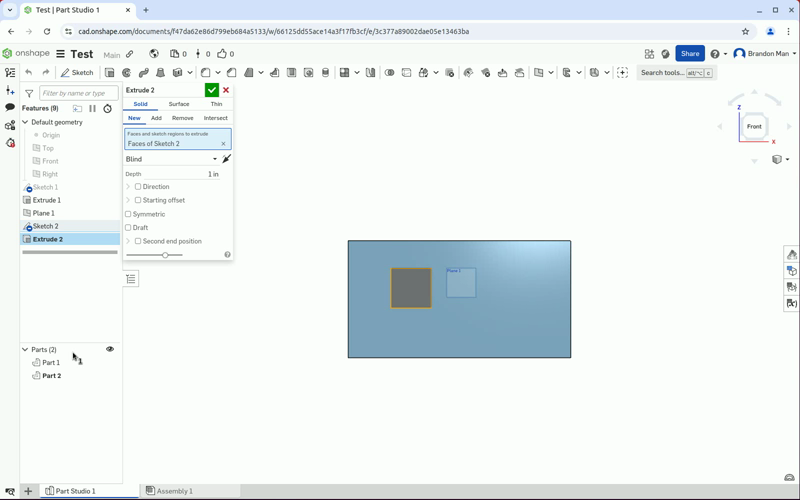
mouse_move(143, 106)
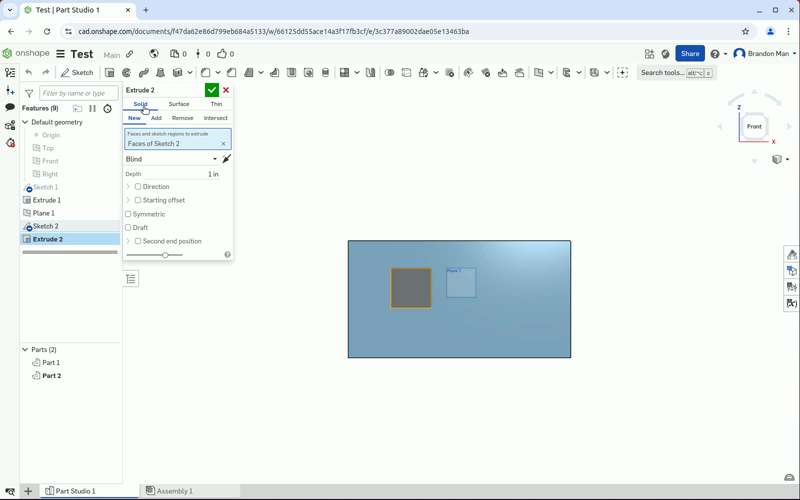
click(143, 106)
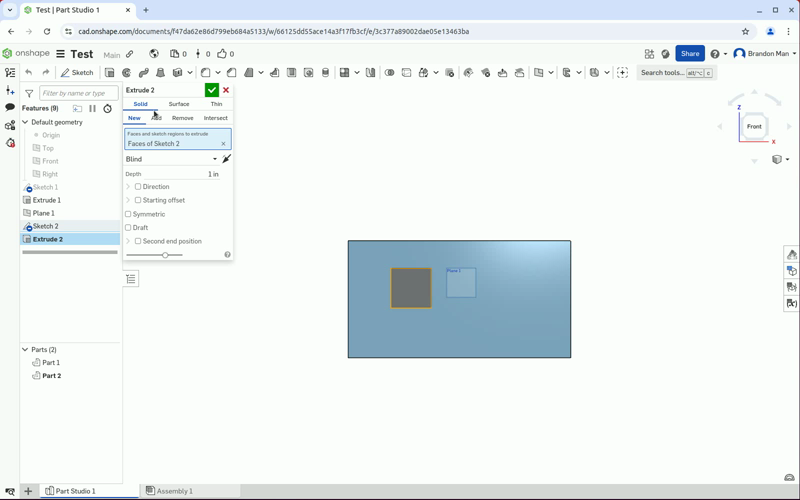
mouse_move(186, 120)
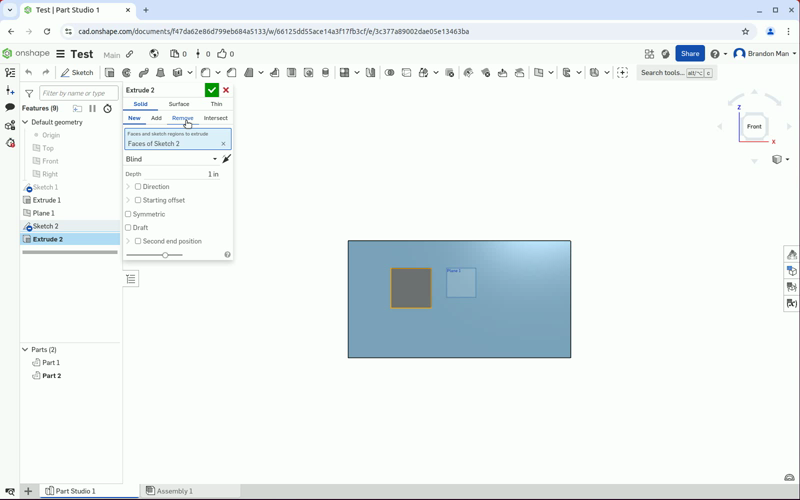
click(186, 120)
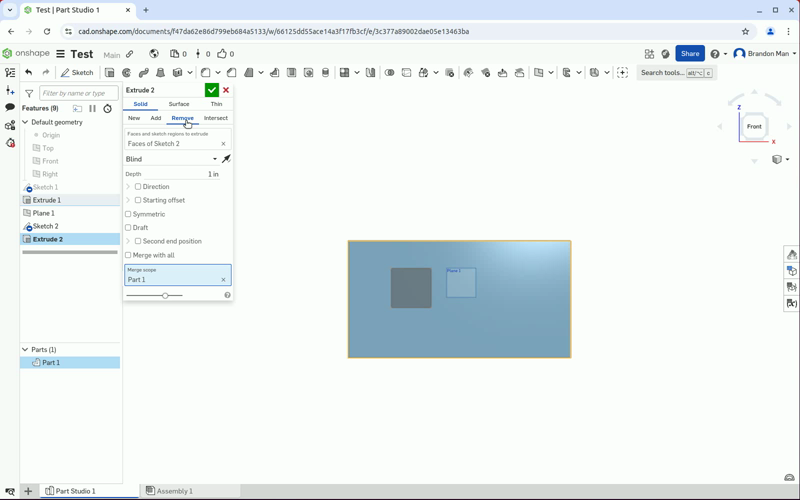
key(tab, 4)
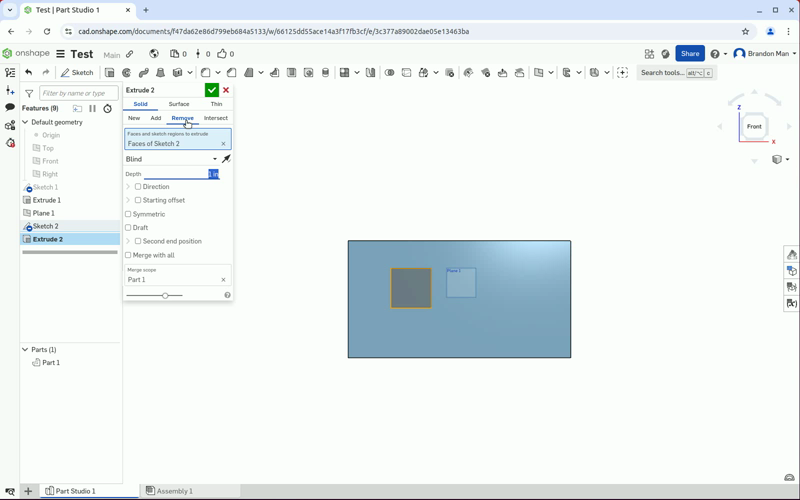
text(7.943)
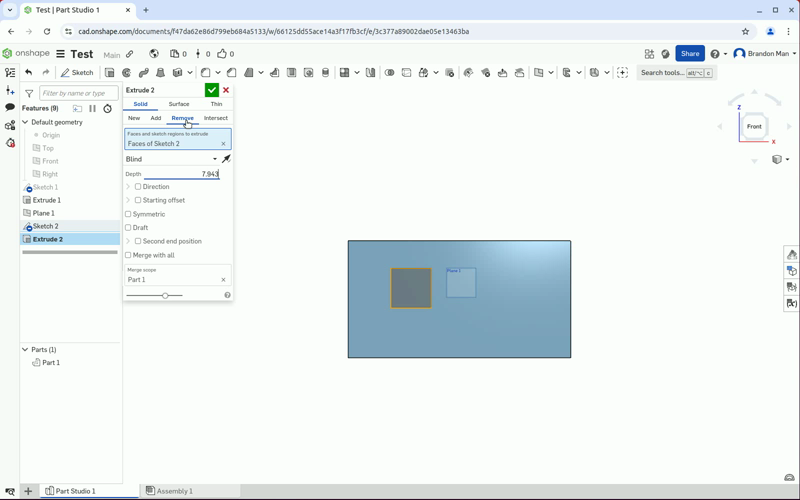
key(tab, 6)
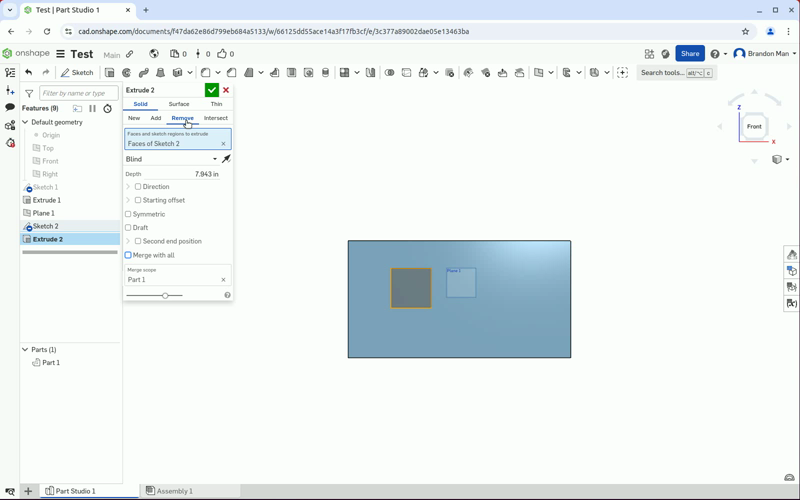
key(space)
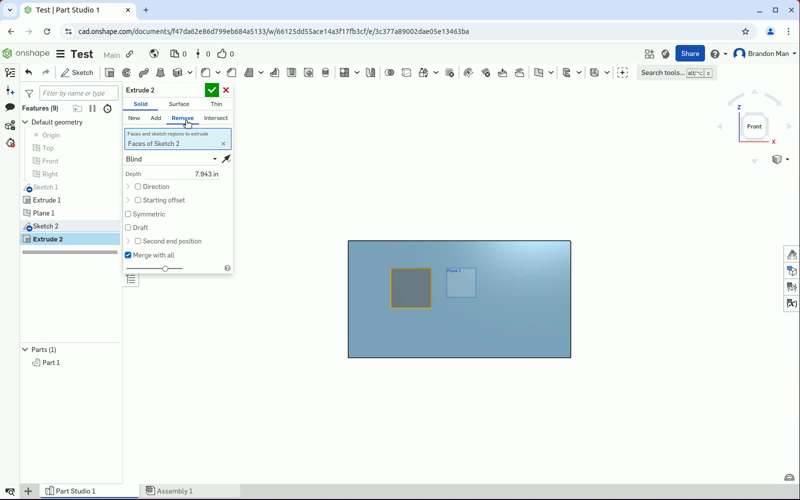
key(enter)
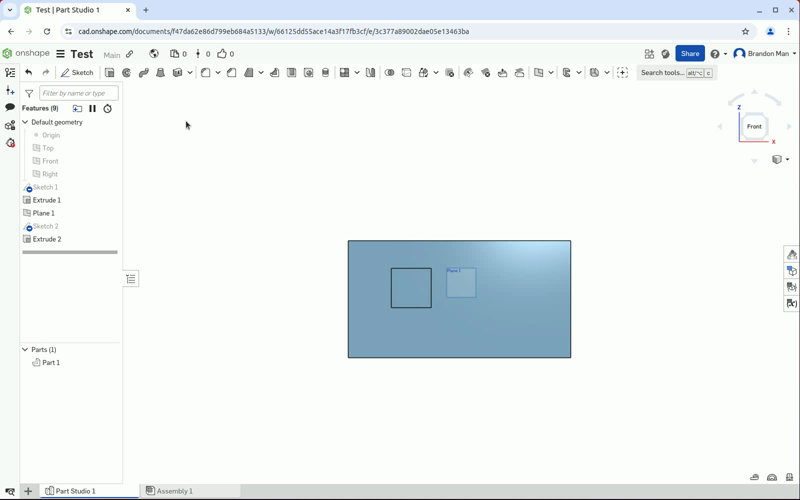
key(shift+h)
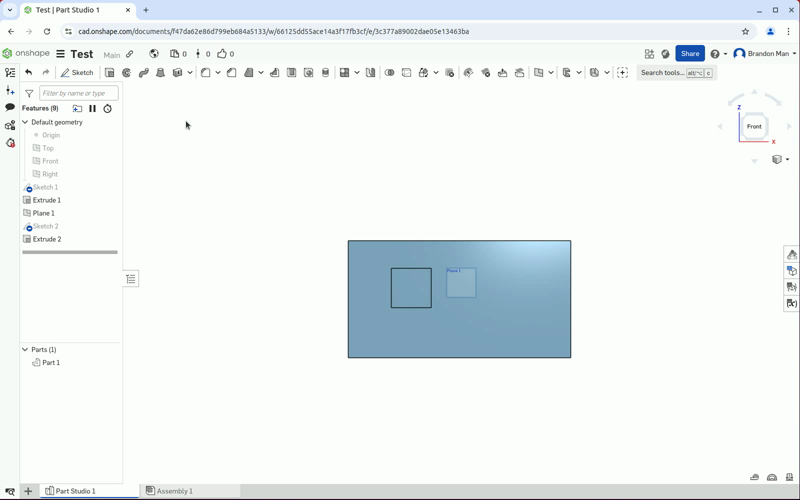
key(shift+h)
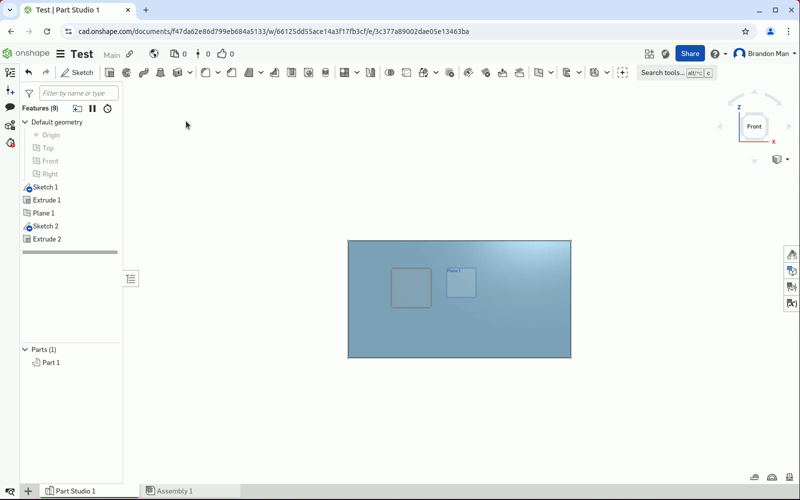
key(shift+7)
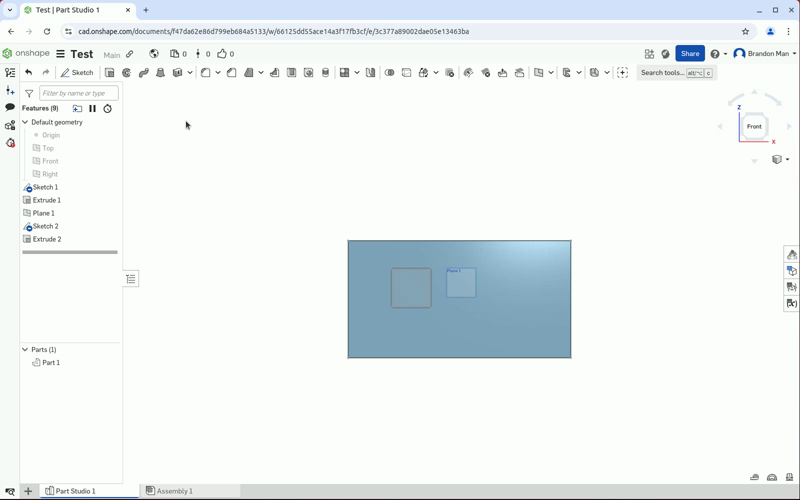
key(left, 2)
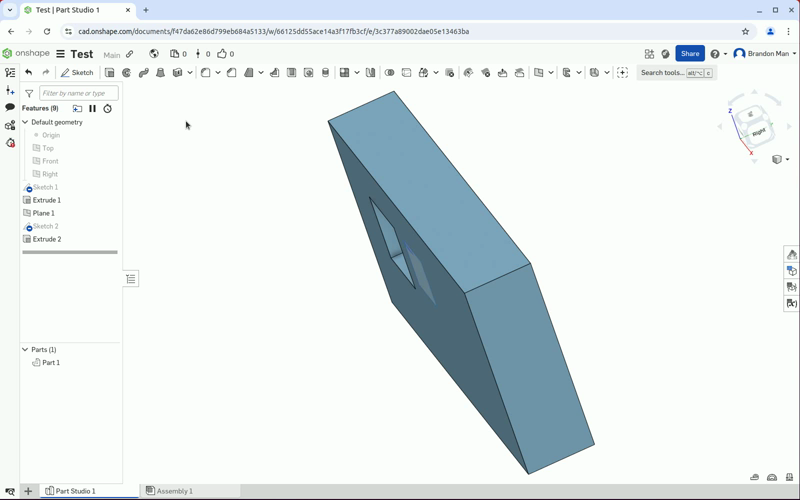
key(down, 2)
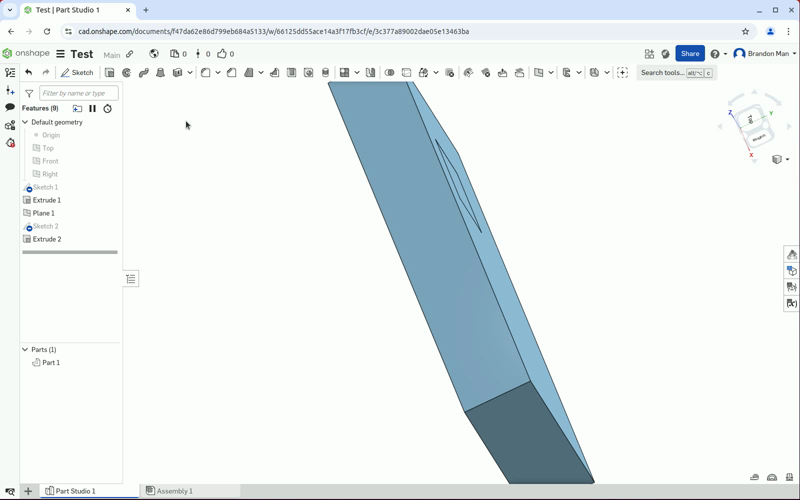
key(up, 2)
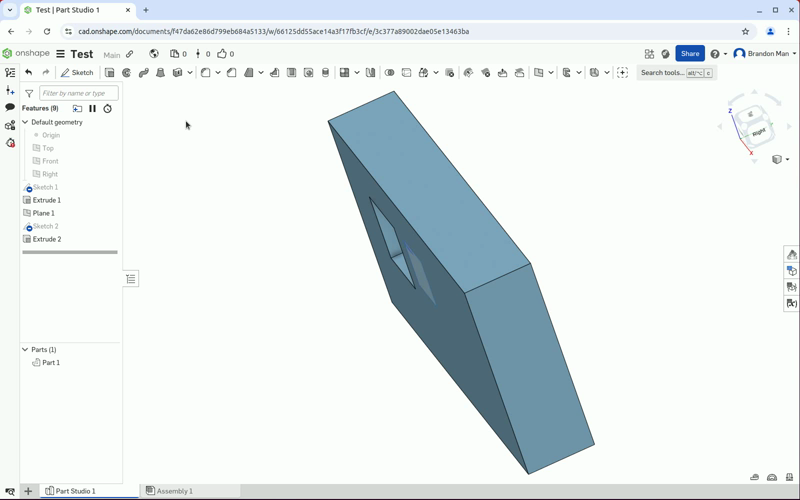
key(right, 2)
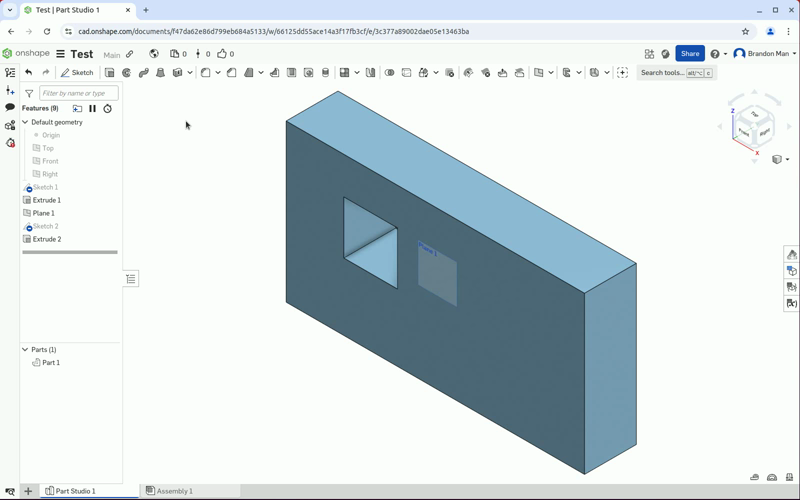
mouse_move(73, 189)
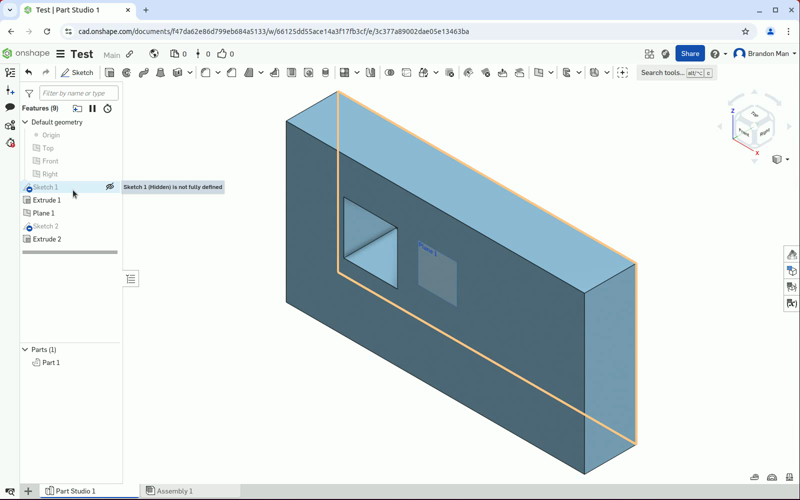
click(73, 189)